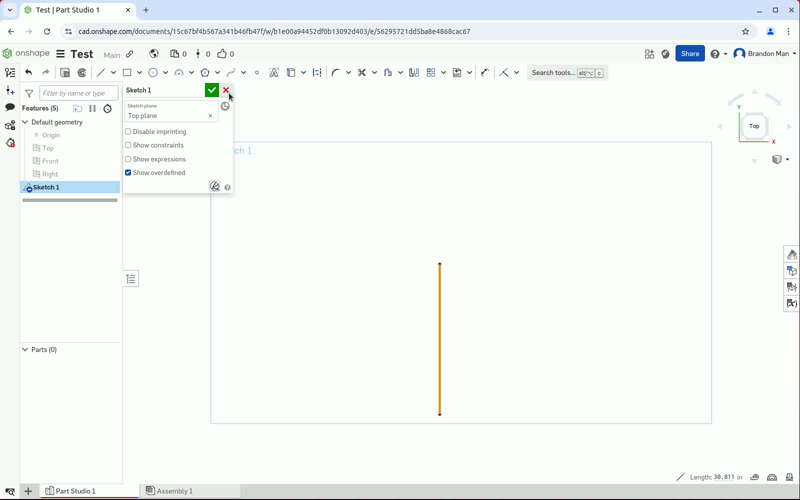
key(shift+h)
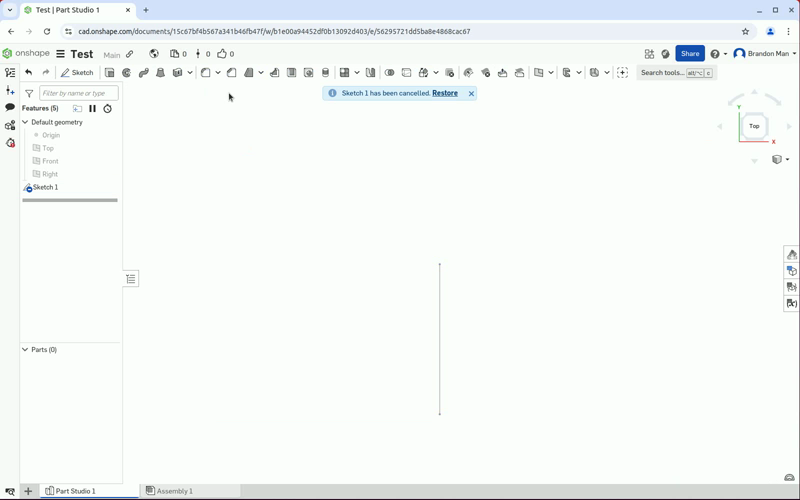
key(shift+s)
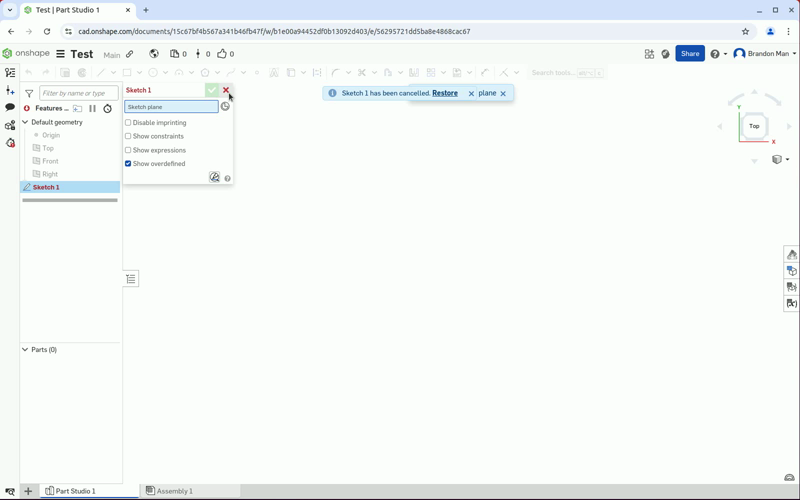
mouse_move(73, 150)
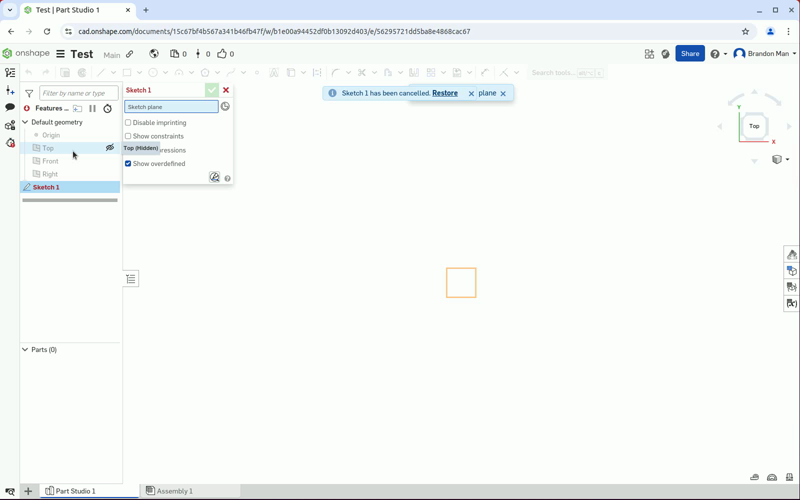
click(73, 150)
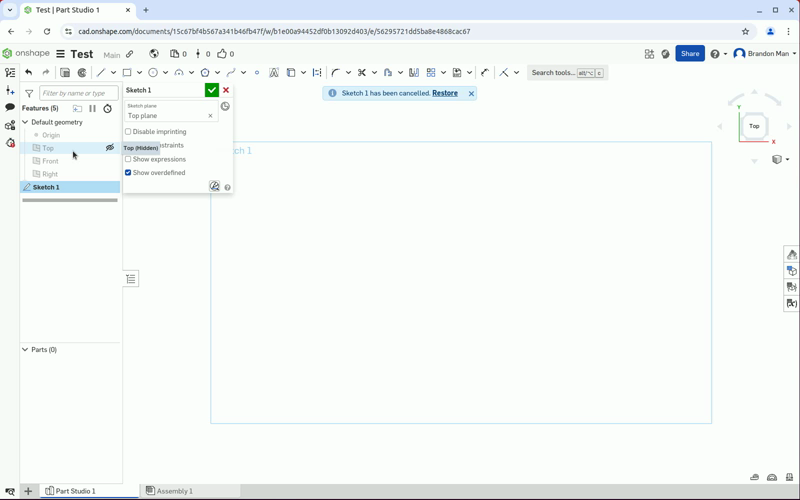
mouse_move(73, 352)
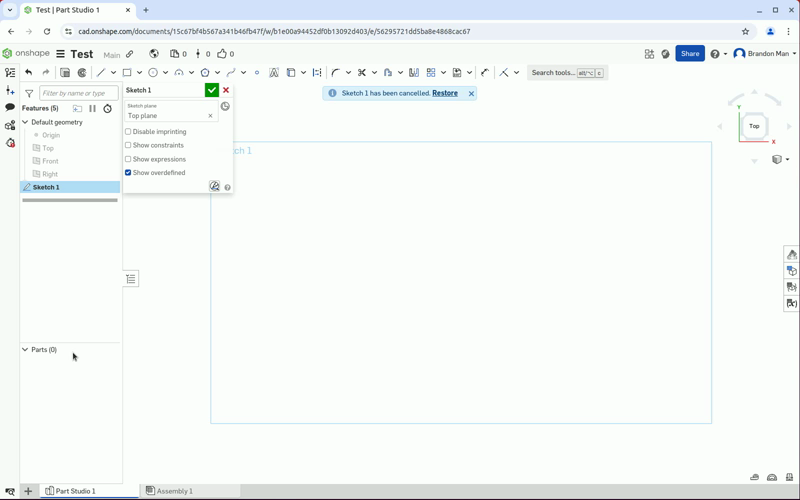
key(y)
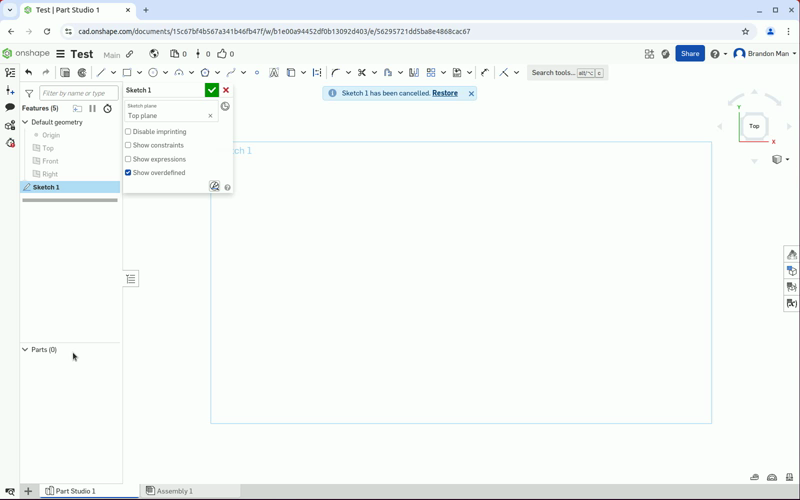
key(l)
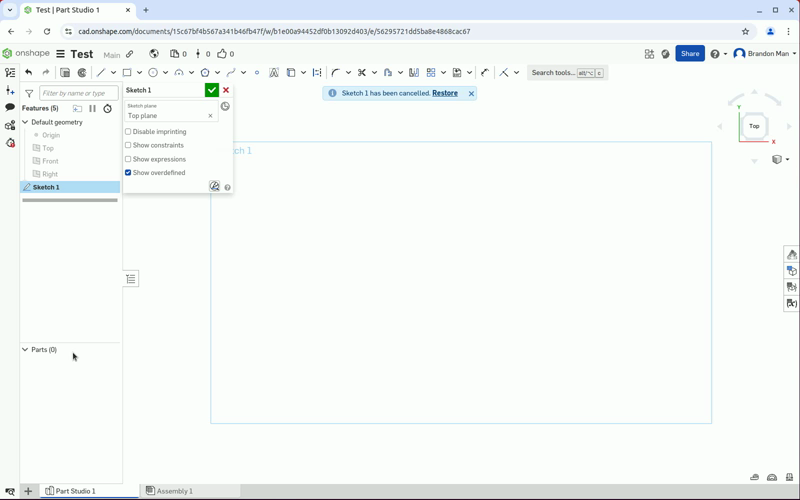
key_down(shift)
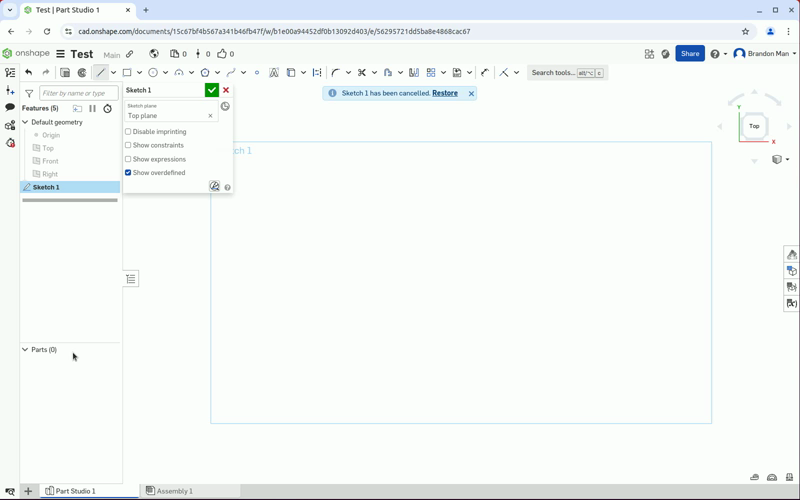
mouse_move(460, 282)
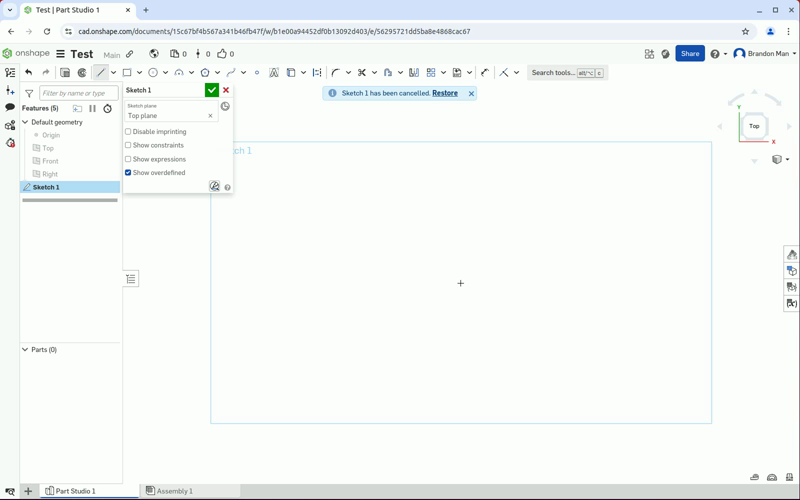
click(460, 282)
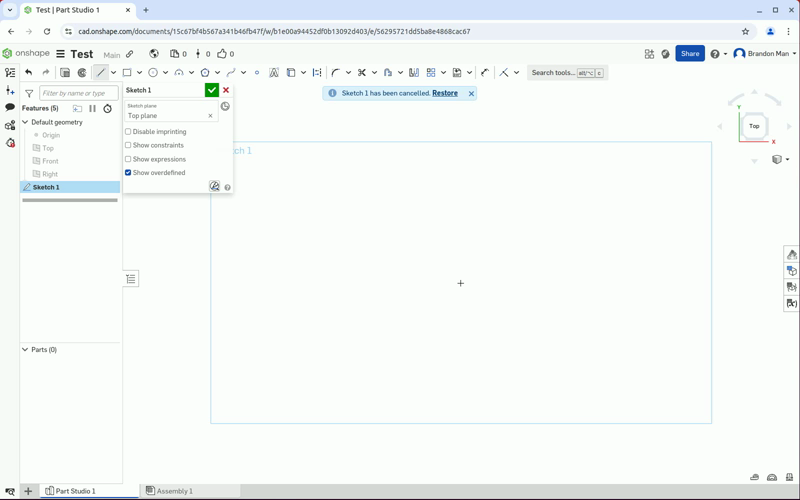
key_up(shift)
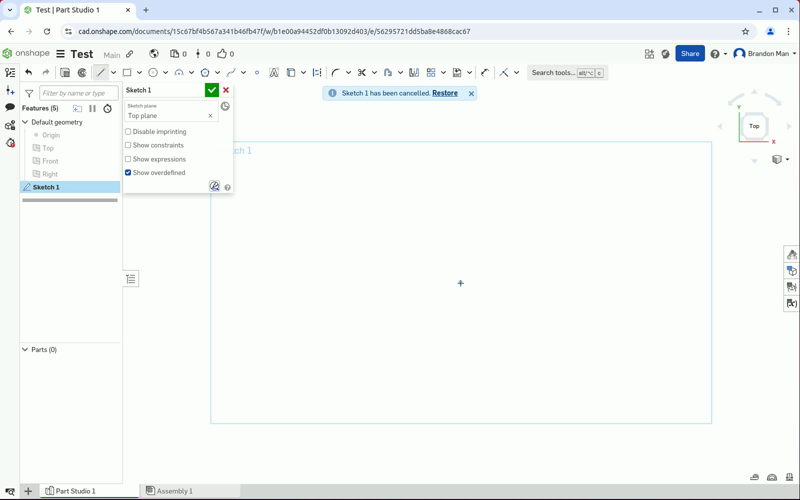
key_down(shift)
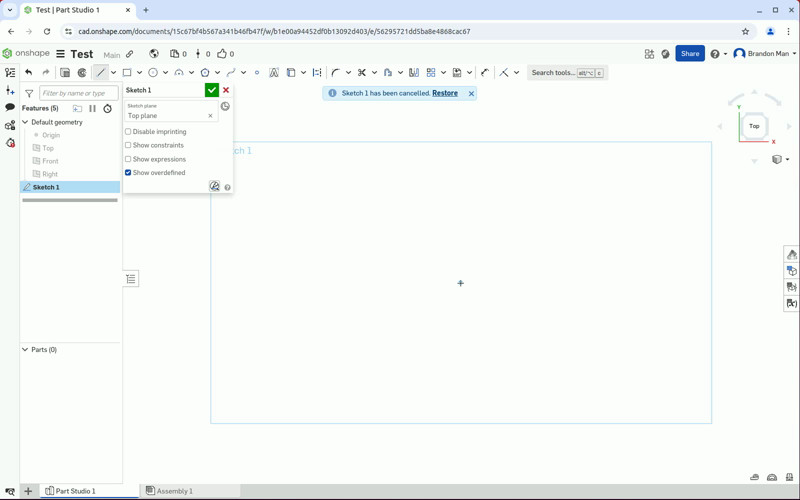
mouse_move(573, 282)
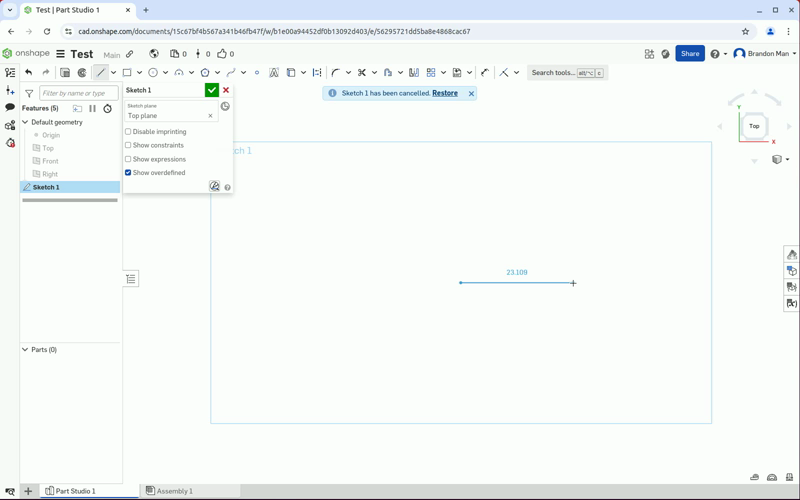
click(573, 282)
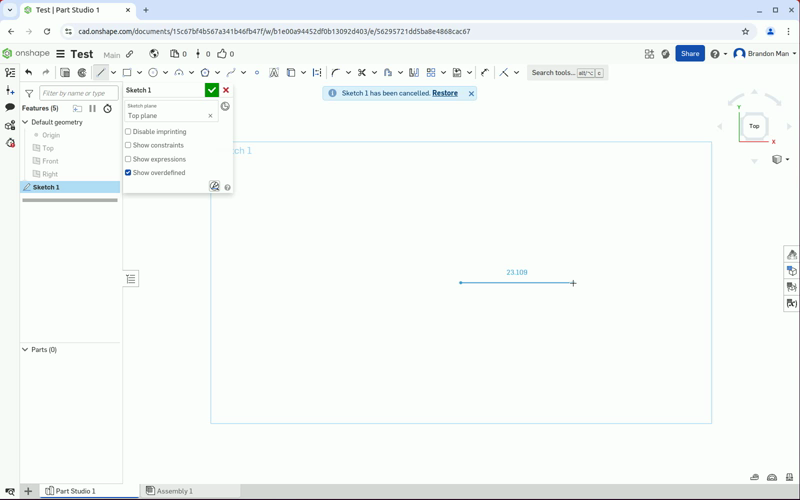
key_up(shift)
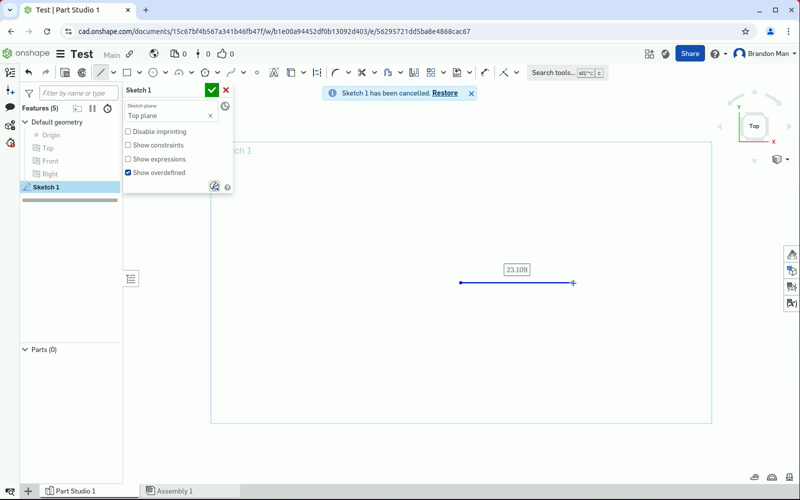
key_down(shift)
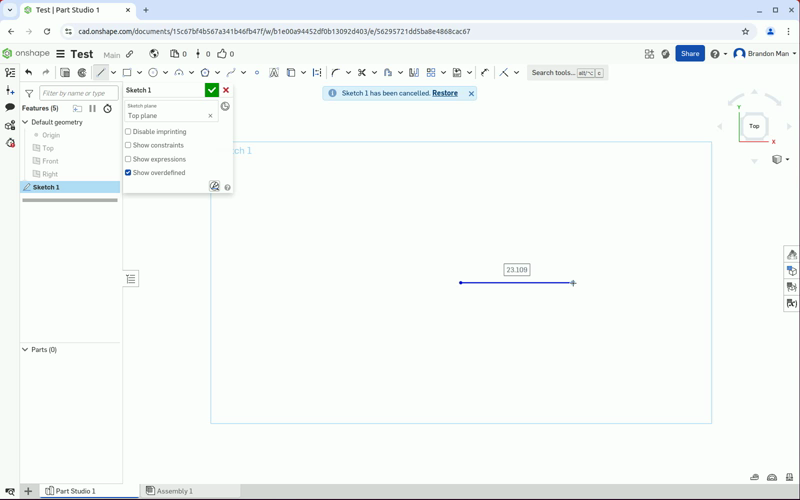
mouse_move(589, 282)
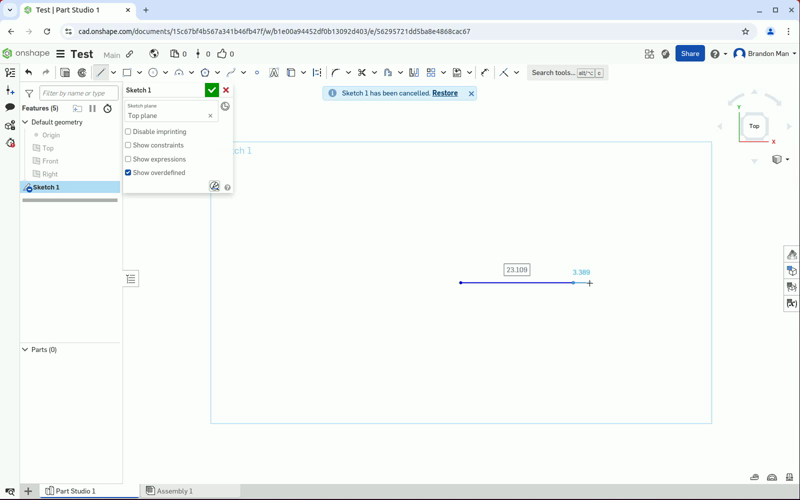
mouse_move(573, 226)
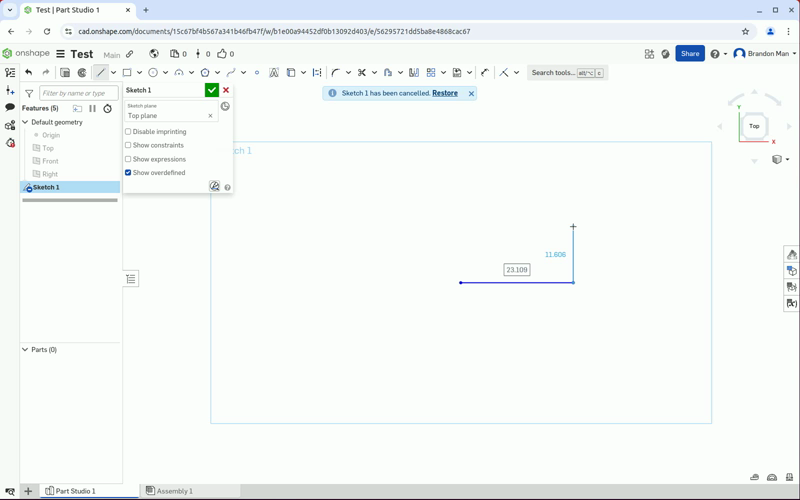
click(573, 226)
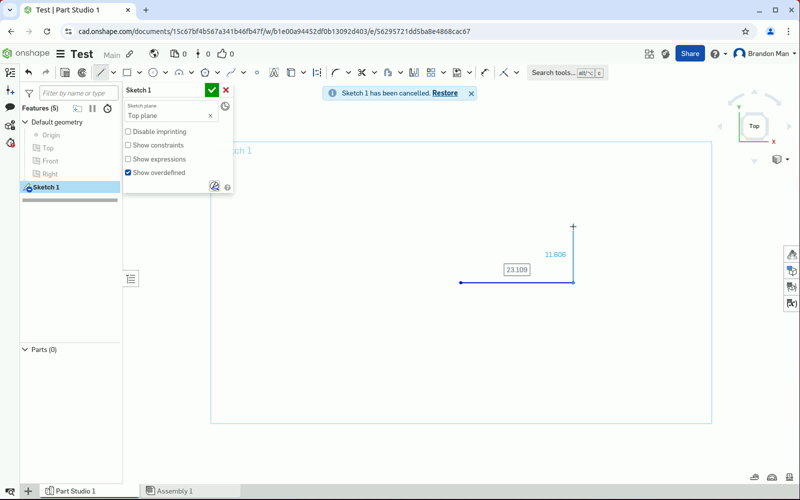
key_up(shift)
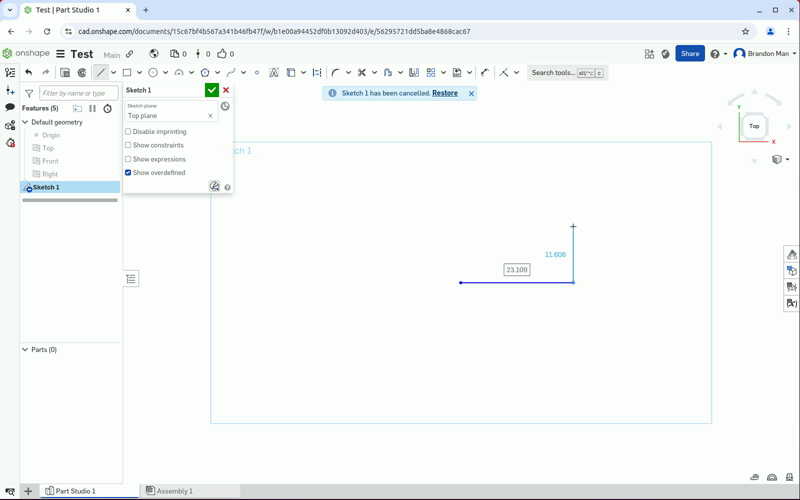
key_down(shift)
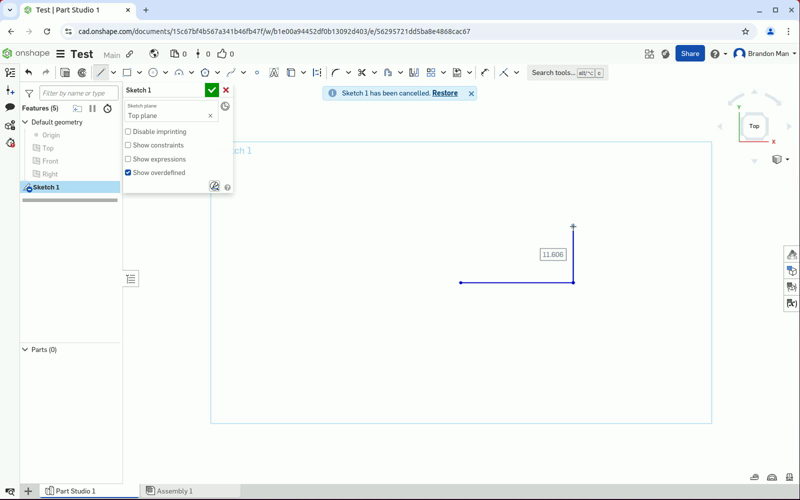
mouse_move(460, 226)
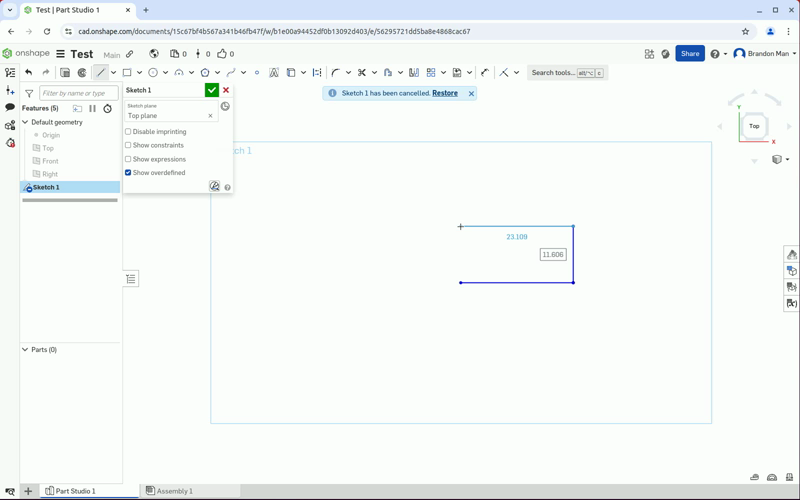
click(460, 226)
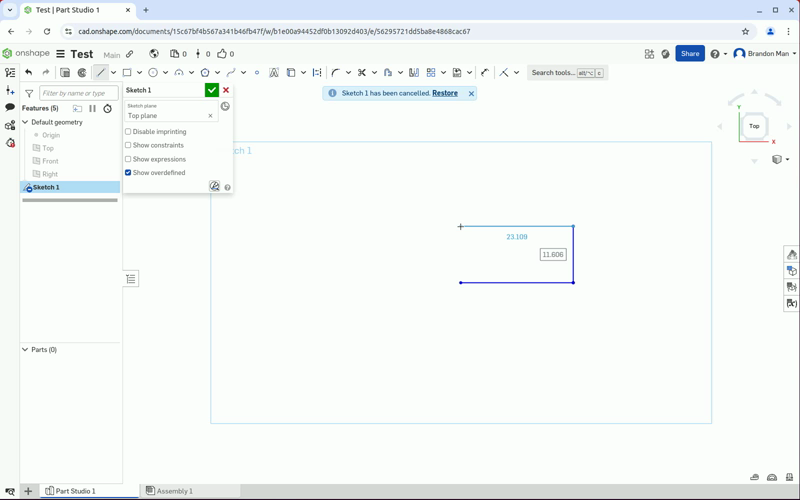
key_up(shift)
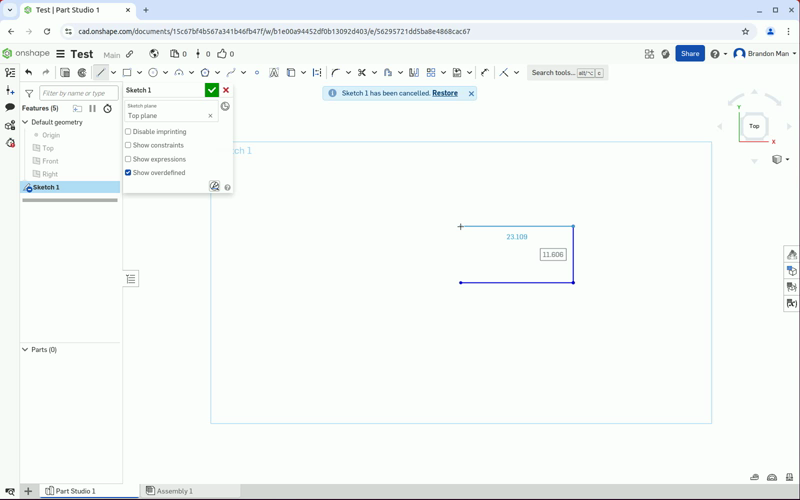
mouse_move(490, 226)
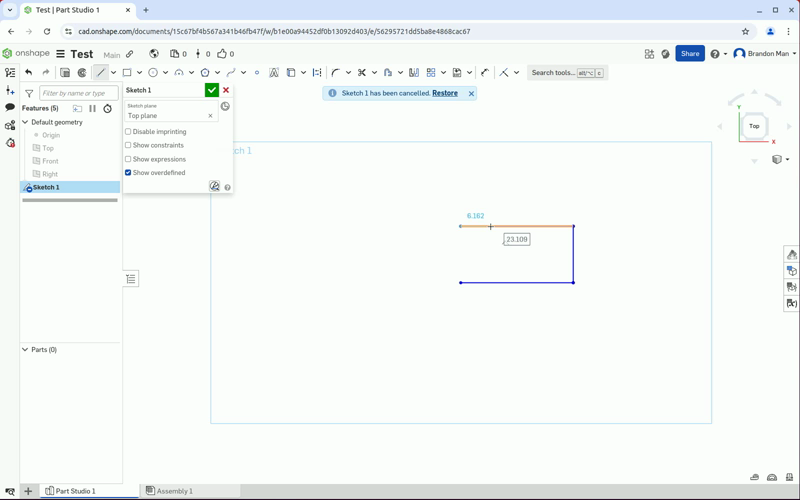
key_down(shift)
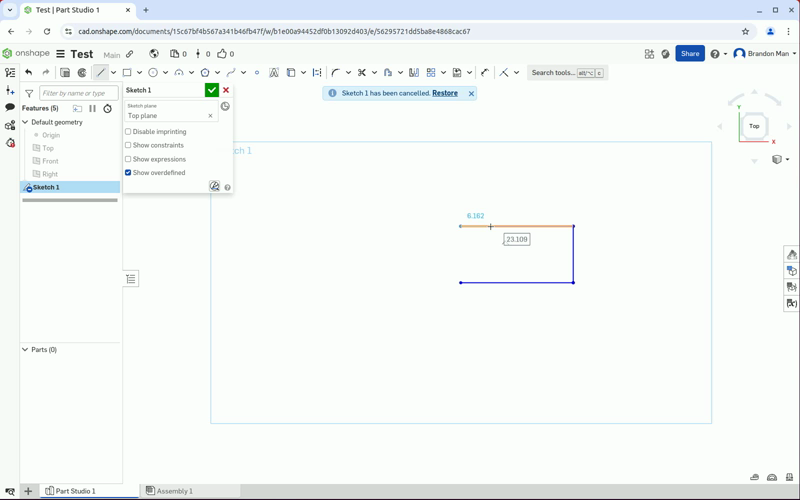
mouse_move(460, 282)
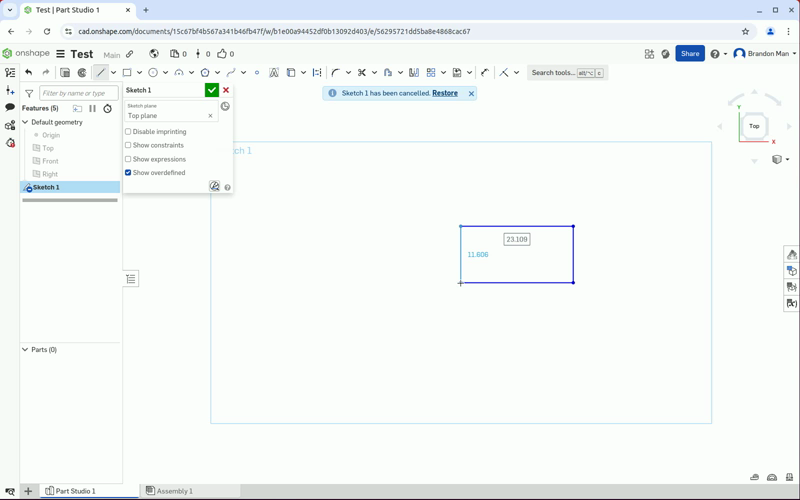
key_up(shift)
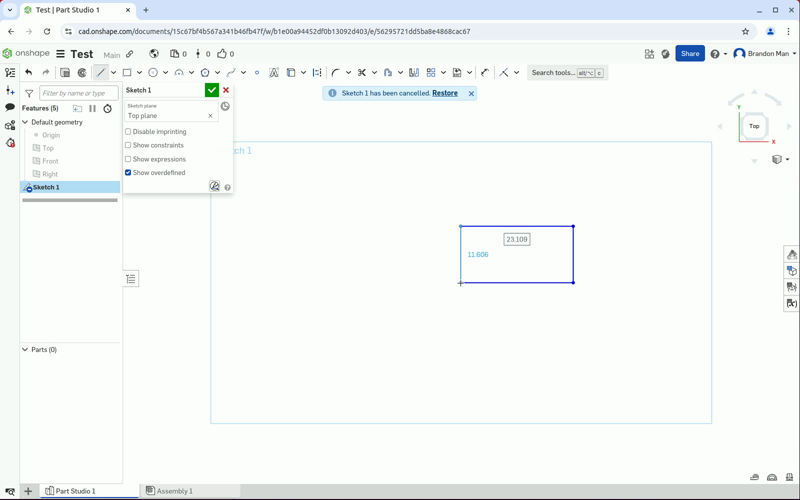
click(460, 282)
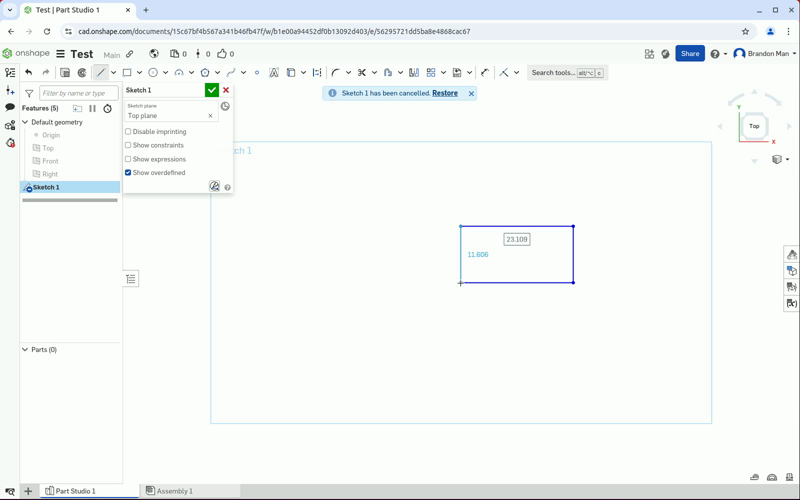
key(esc)
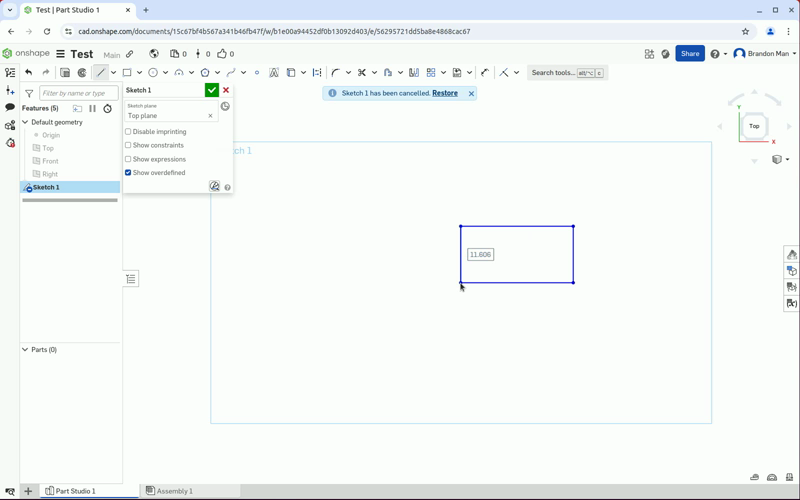
mouse_move(479, 278)
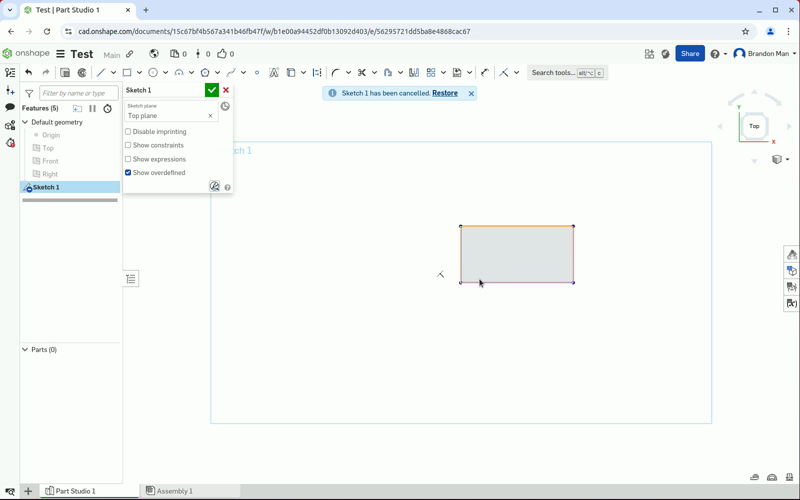
click(479, 278)
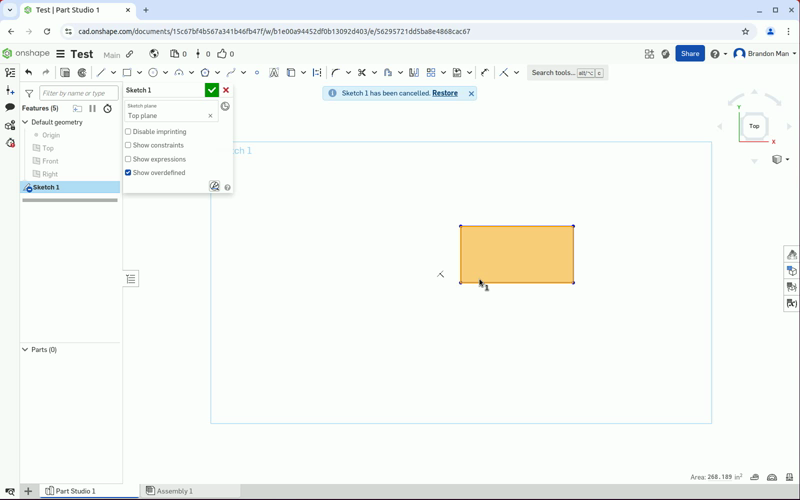
mouse_move(73, 352)
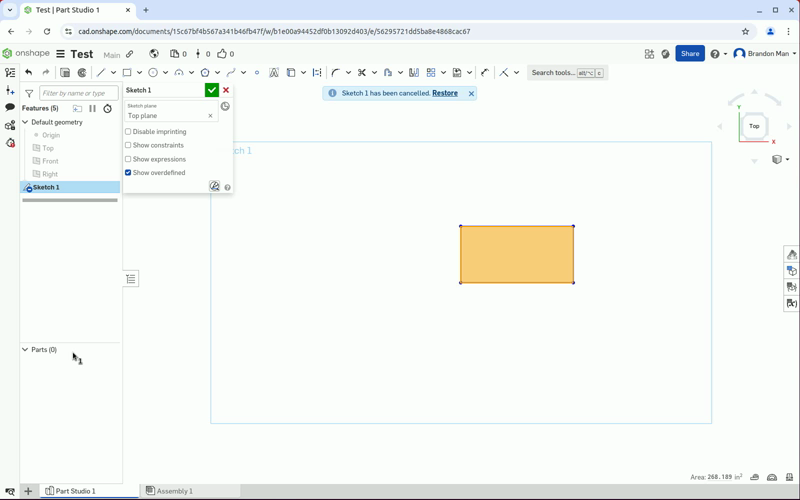
key(shift+y)
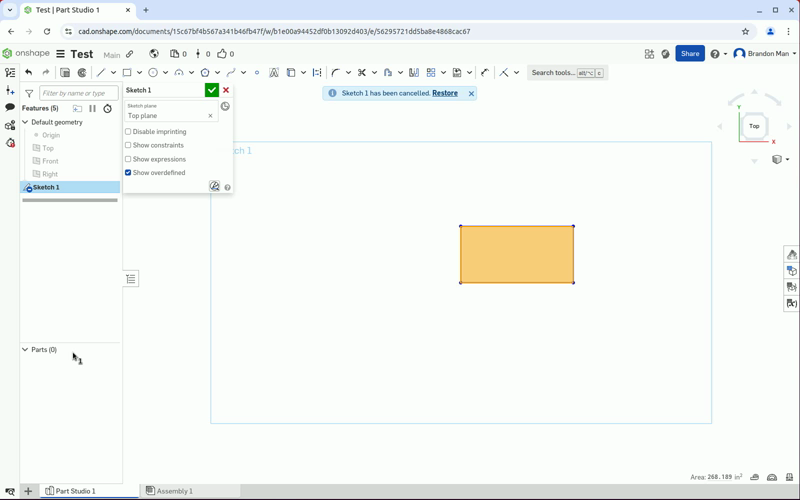
key(shift+e)
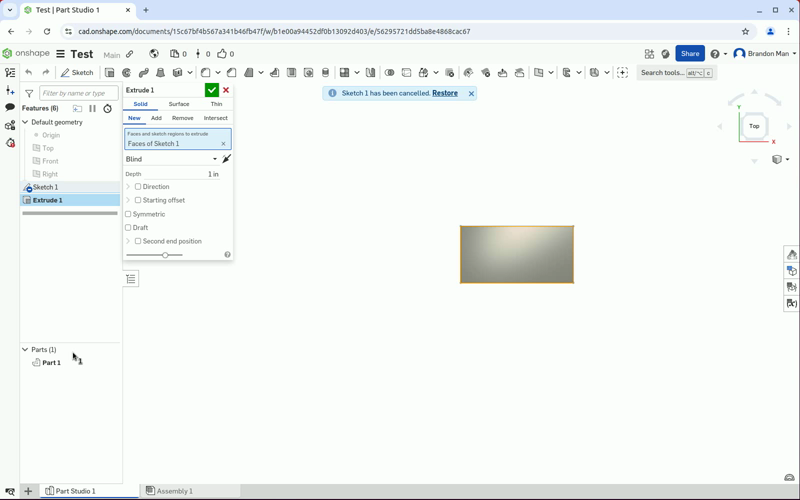
mouse_move(143, 106)
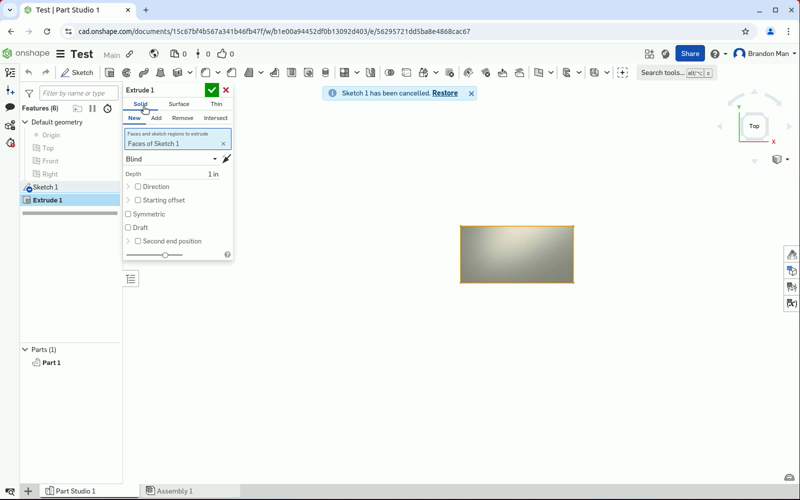
click(143, 106)
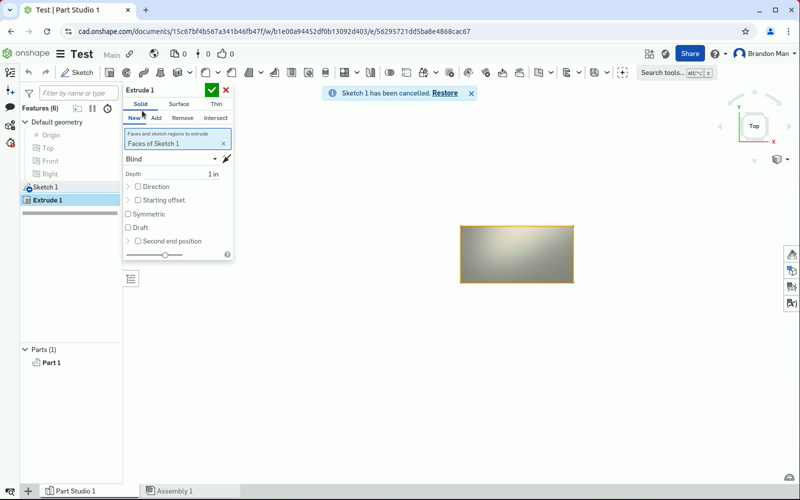
mouse_move(137, 120)
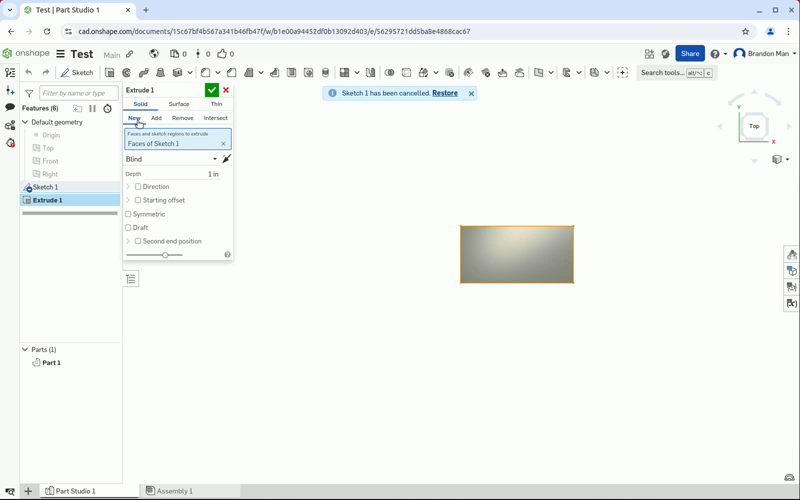
click(137, 120)
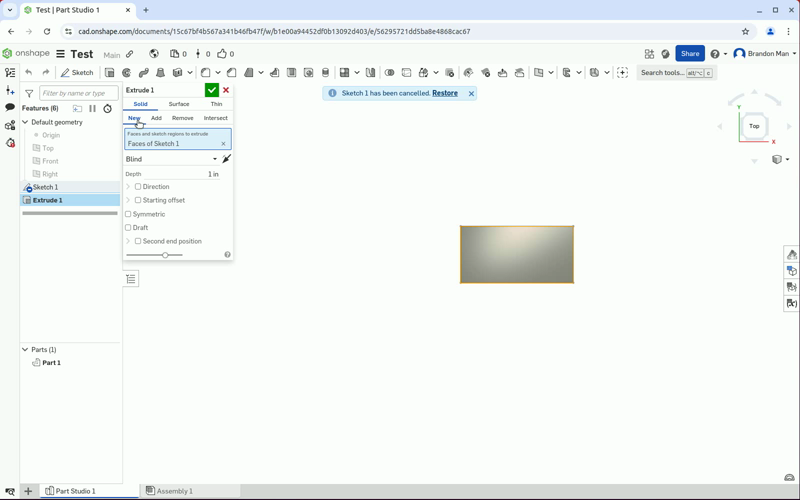
key(tab, 4)
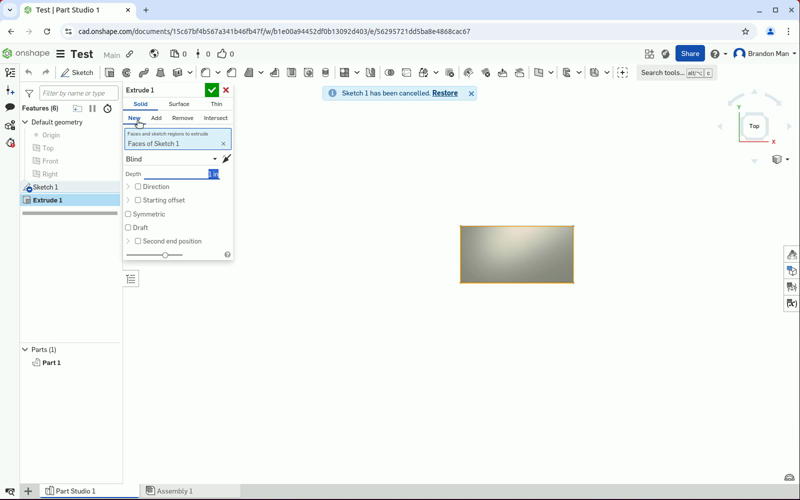
text(18.535)
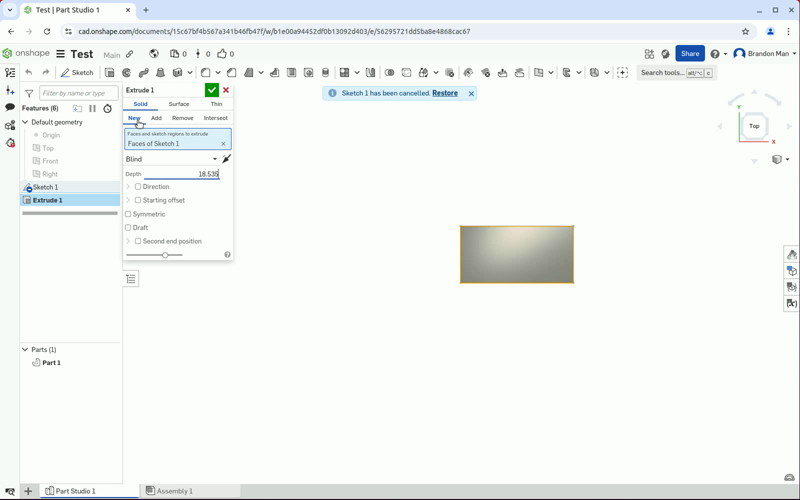
key(enter)
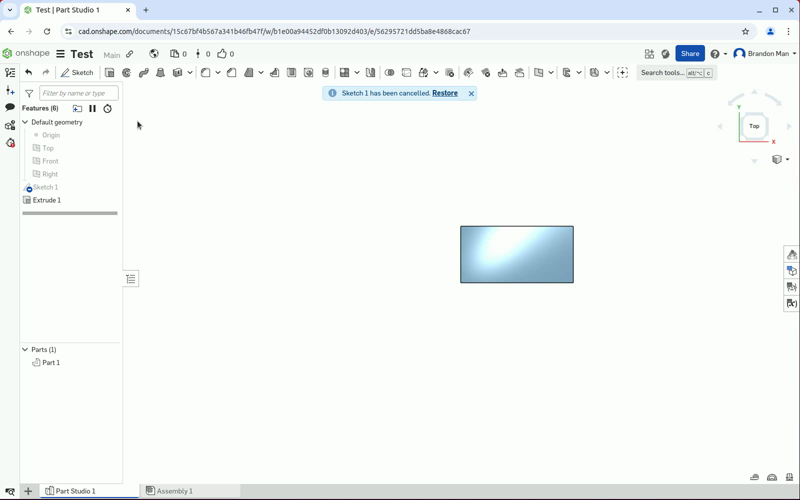
key(shift+h)
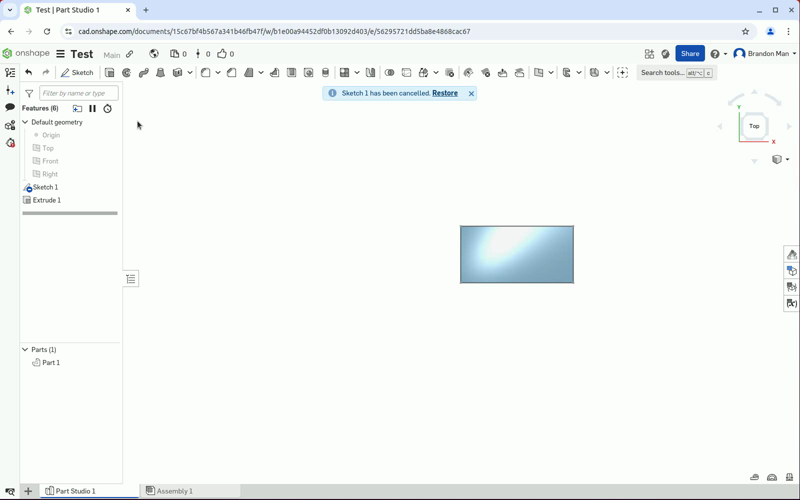
key(shift+h)
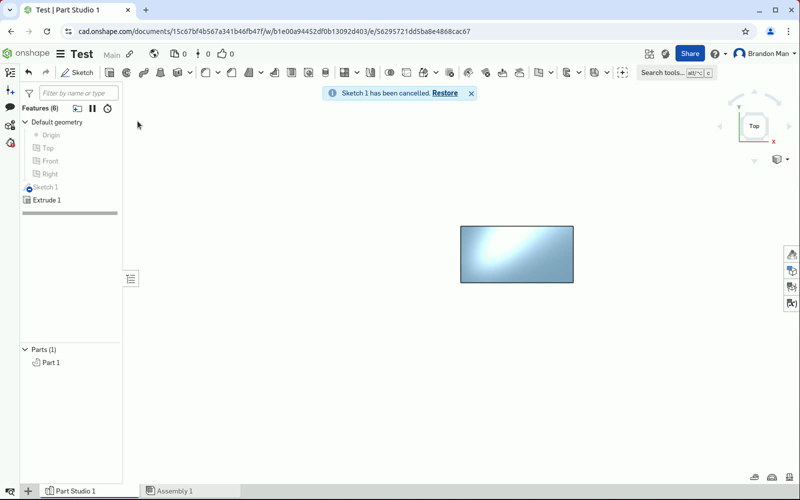
mouse_move(73, 189)
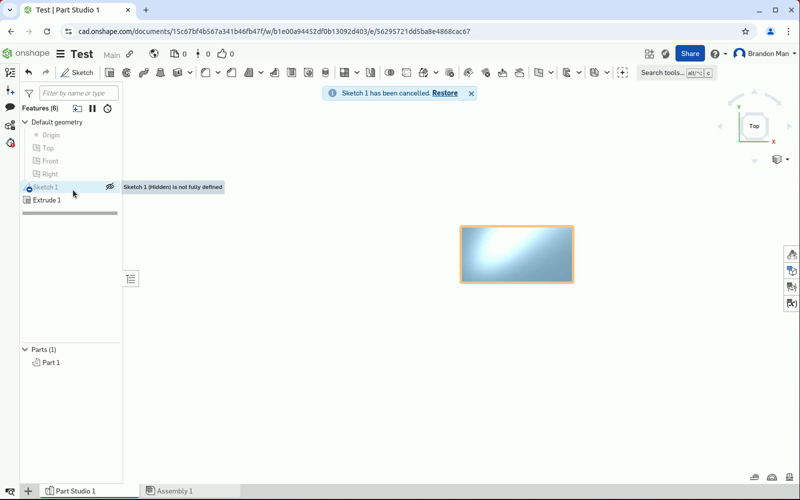
click(73, 189)
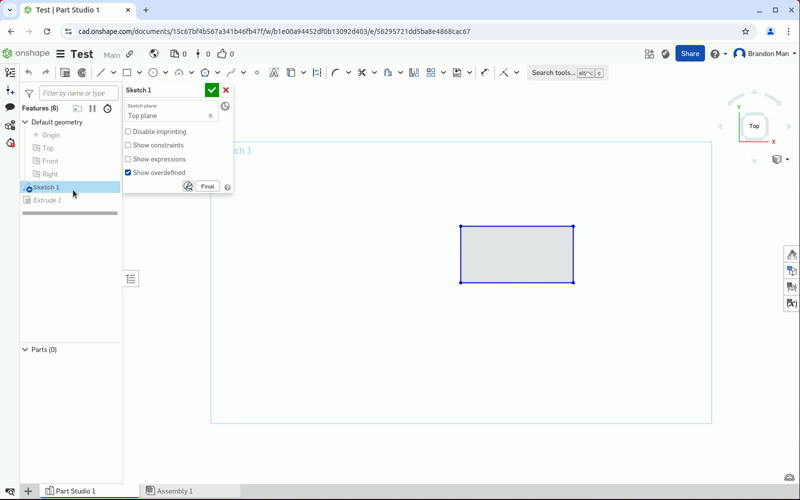
mouse_move(229, 92)
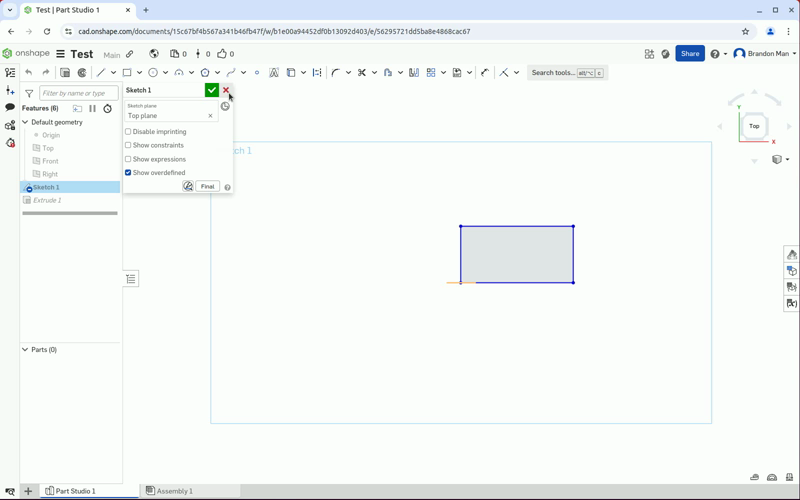
click(229, 92)
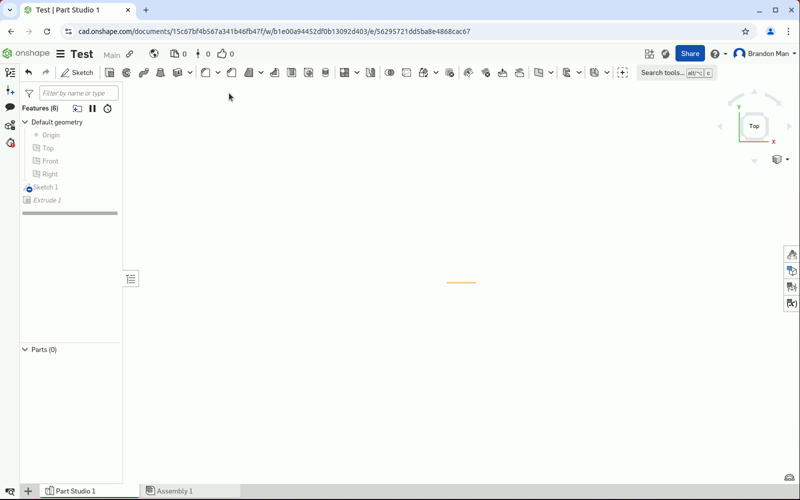
mouse_move(541, 75)
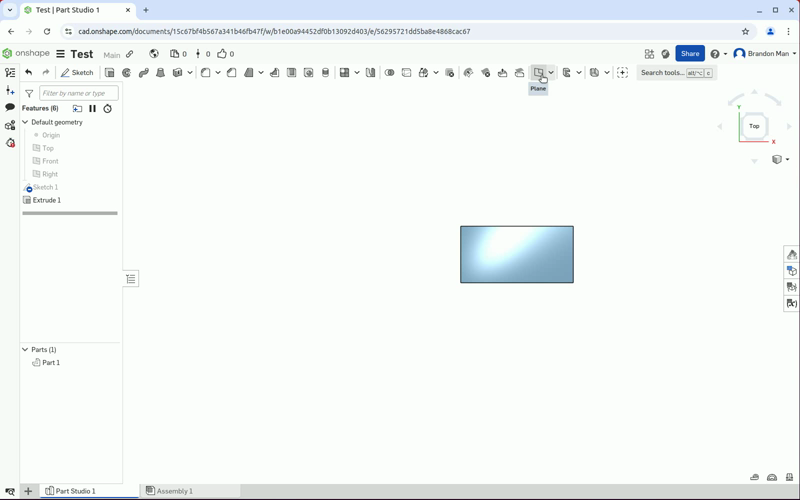
click(541, 75)
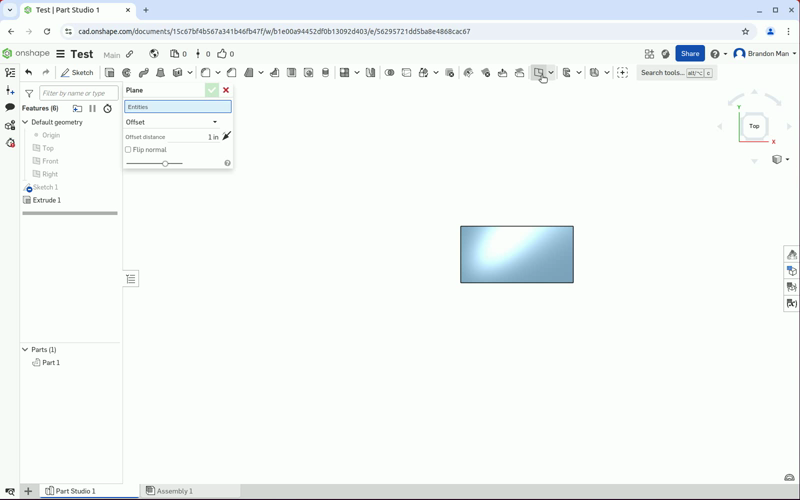
mouse_move(73, 150)
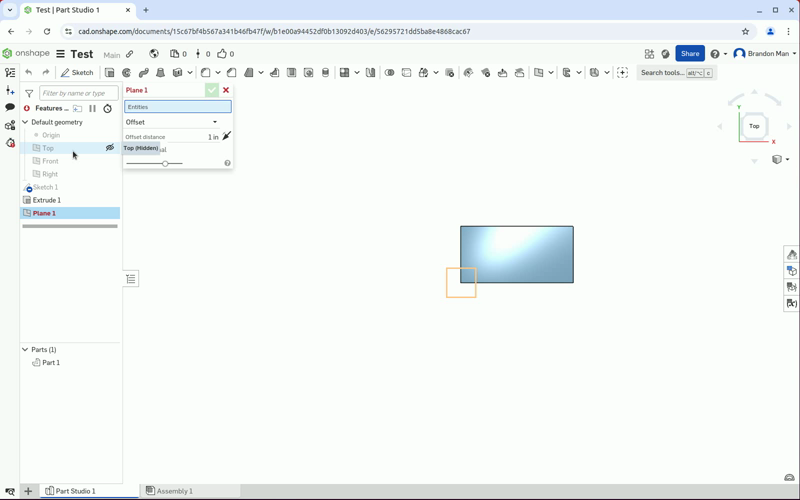
click(73, 150)
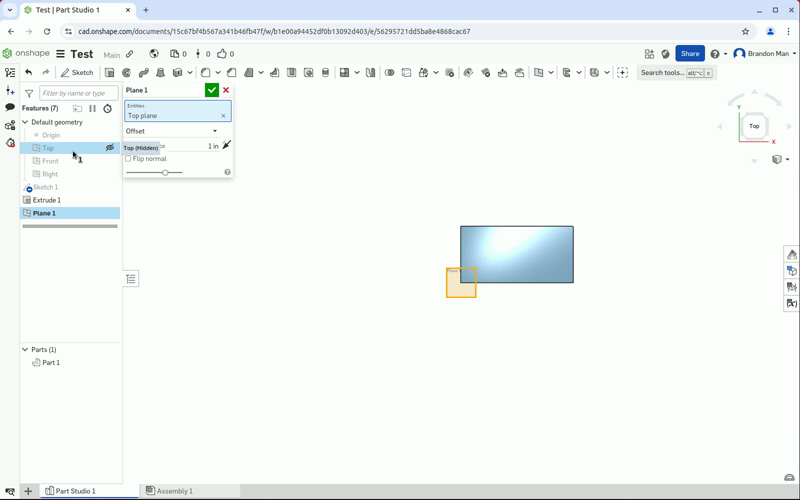
key(tab, 2)
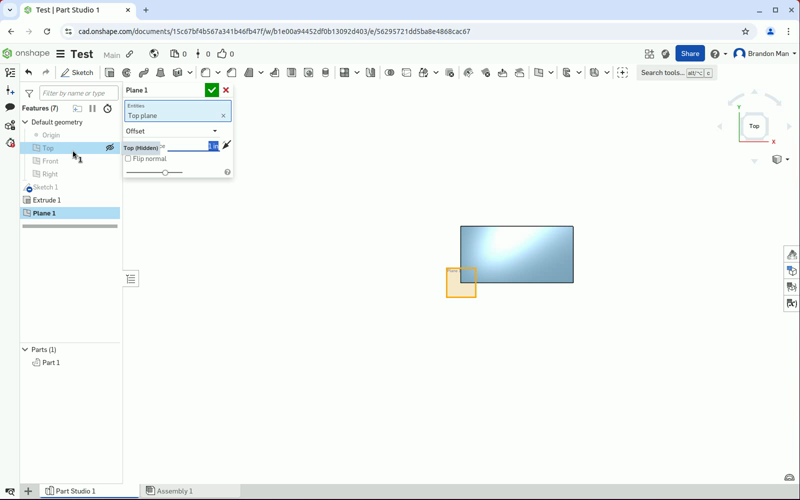
text(18.548)
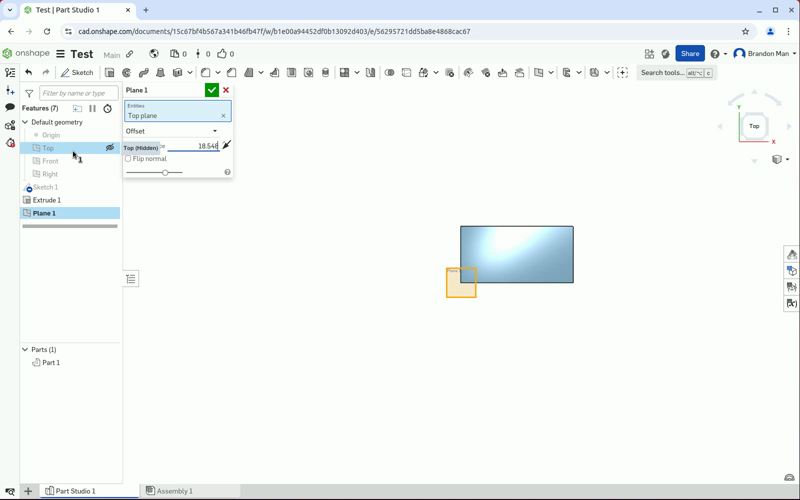
key(enter, 2)
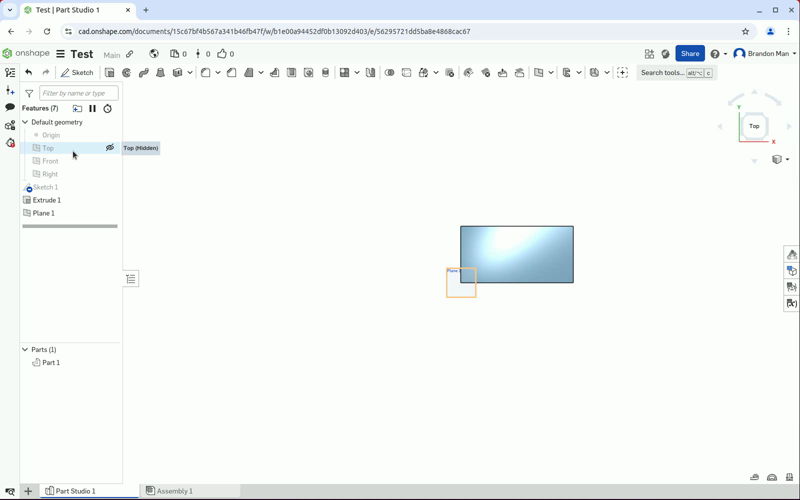
key(shift+s)
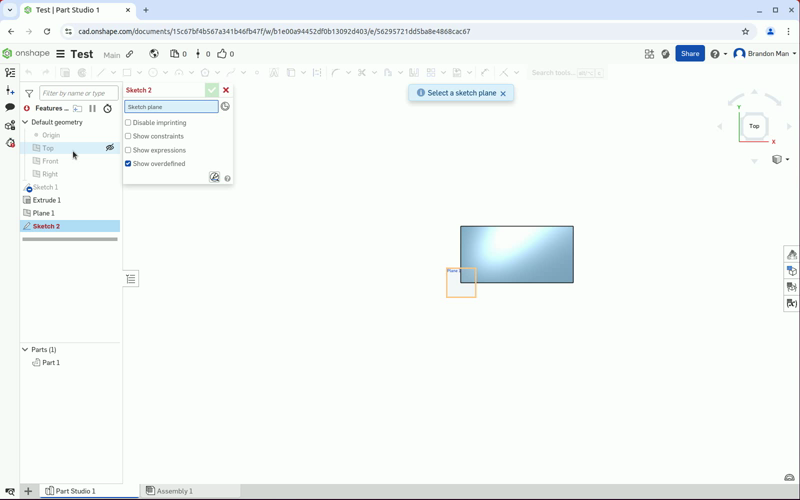
mouse_move(73, 215)
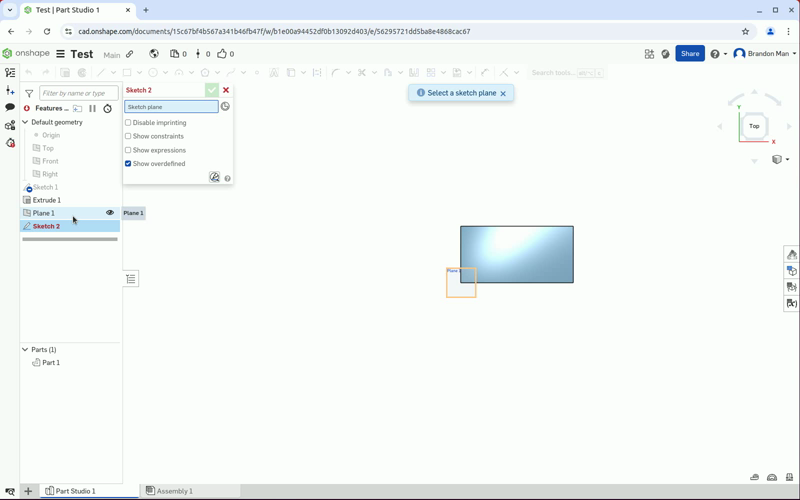
click(73, 215)
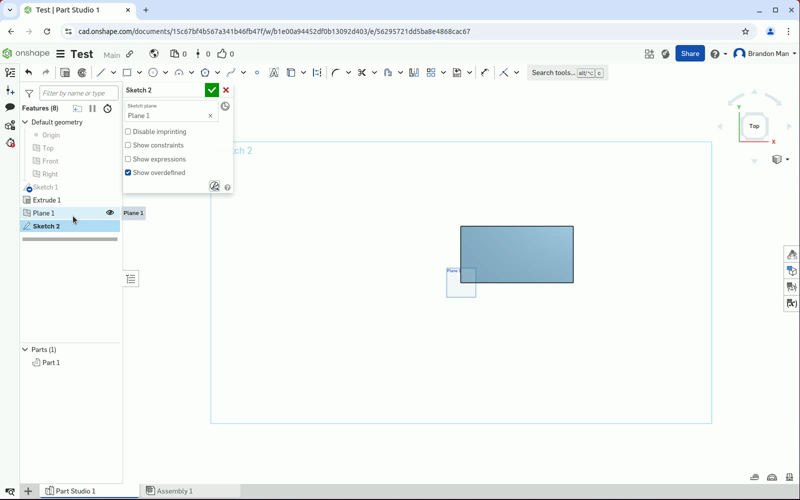
mouse_move(73, 352)
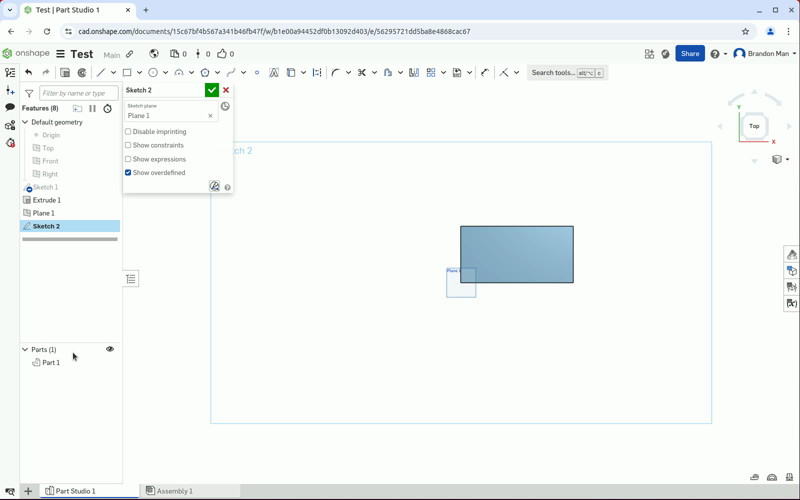
key(y)
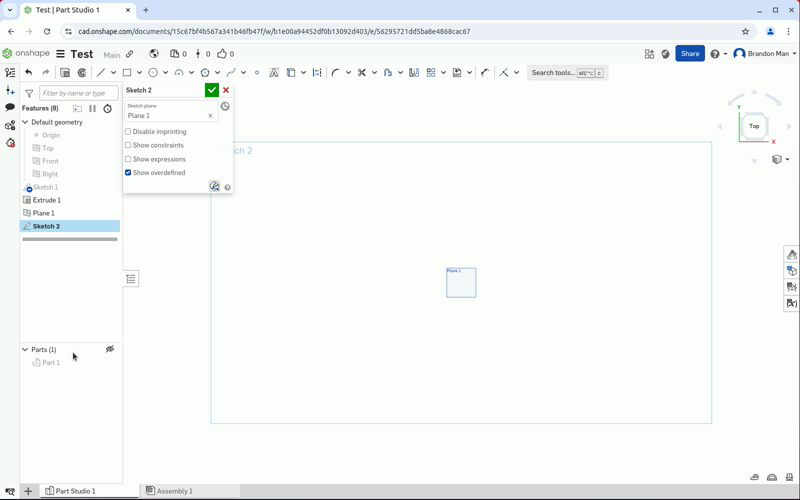
key(l)
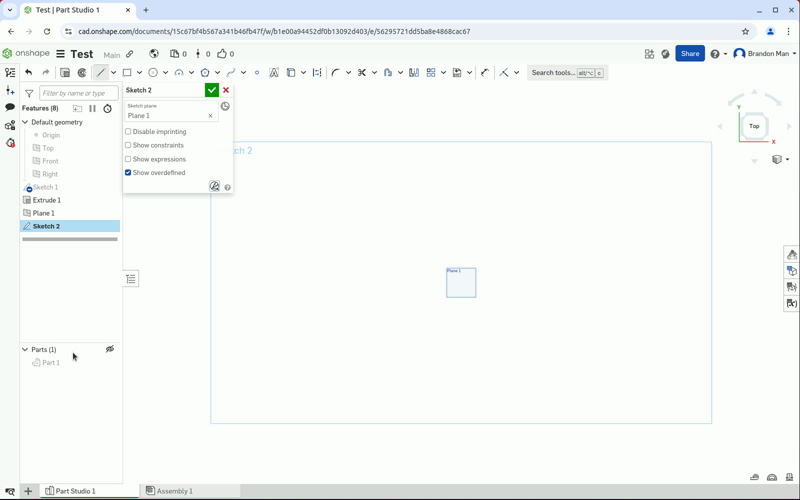
key_down(shift)
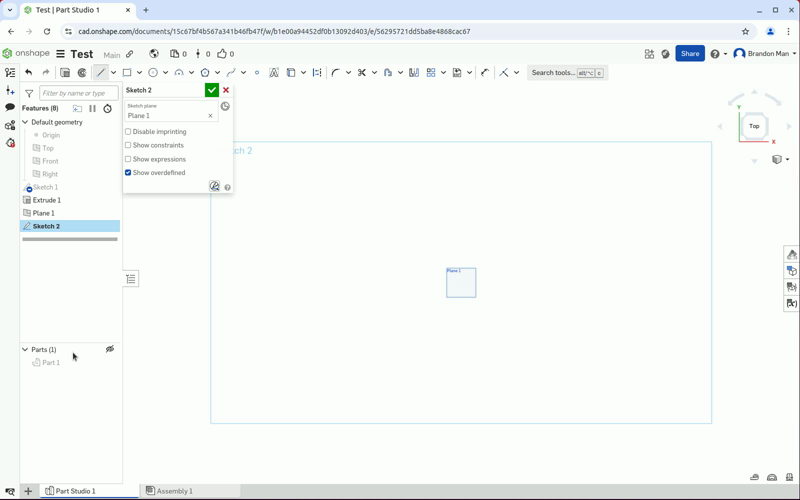
mouse_move(516, 282)
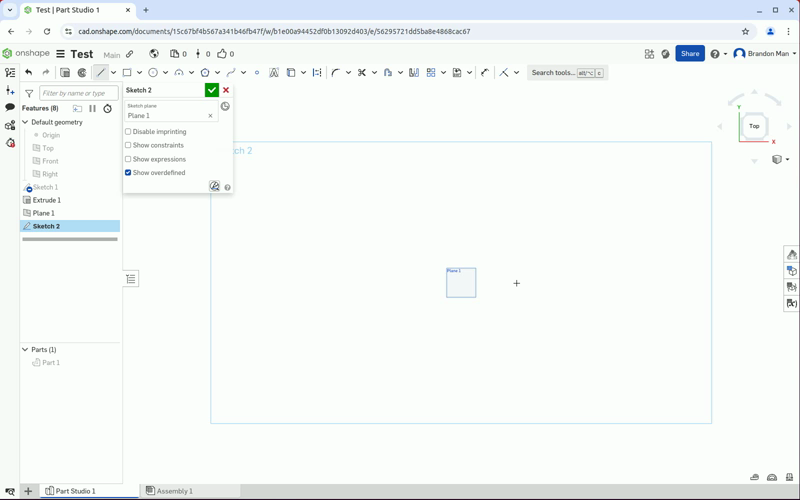
click(516, 282)
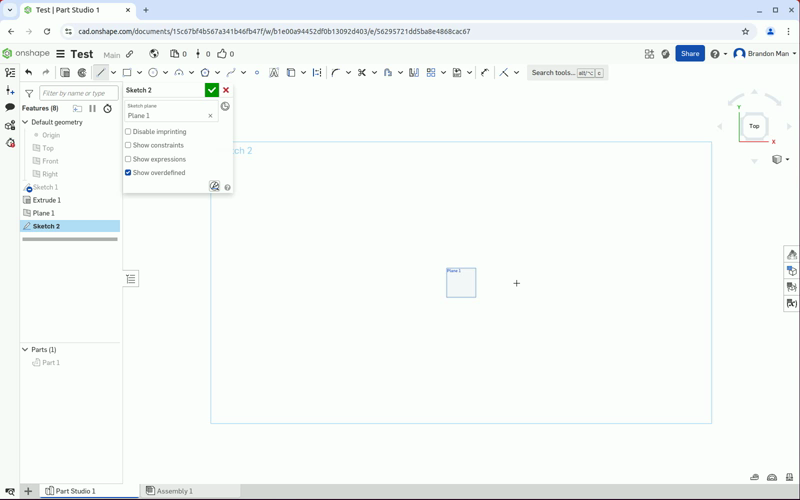
key_up(shift)
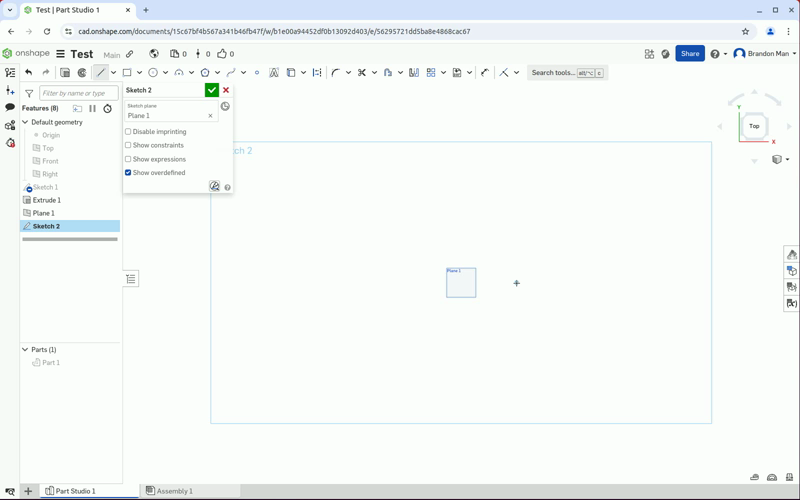
key_down(shift)
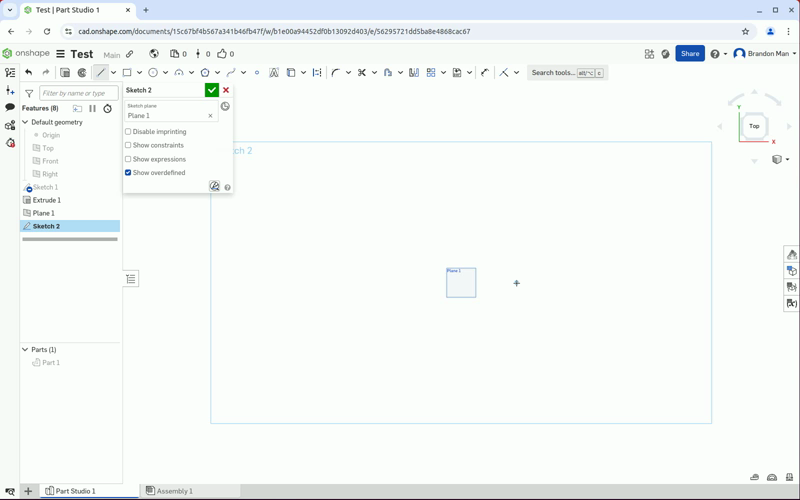
mouse_move(546, 282)
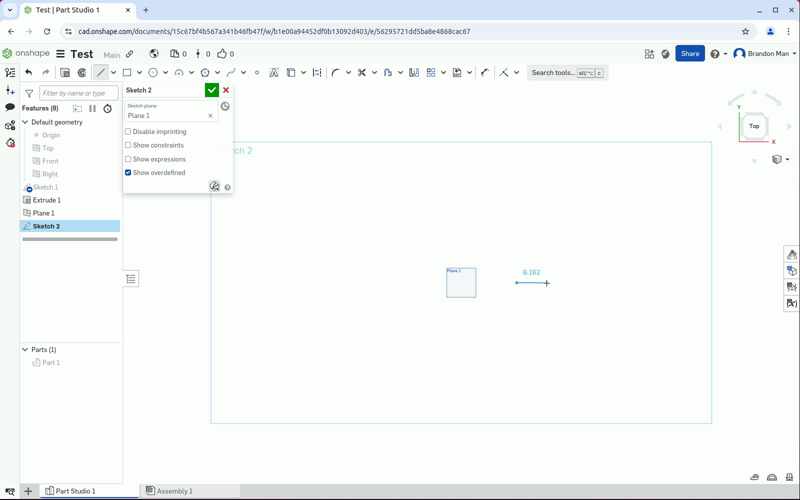
mouse_move(573, 282)
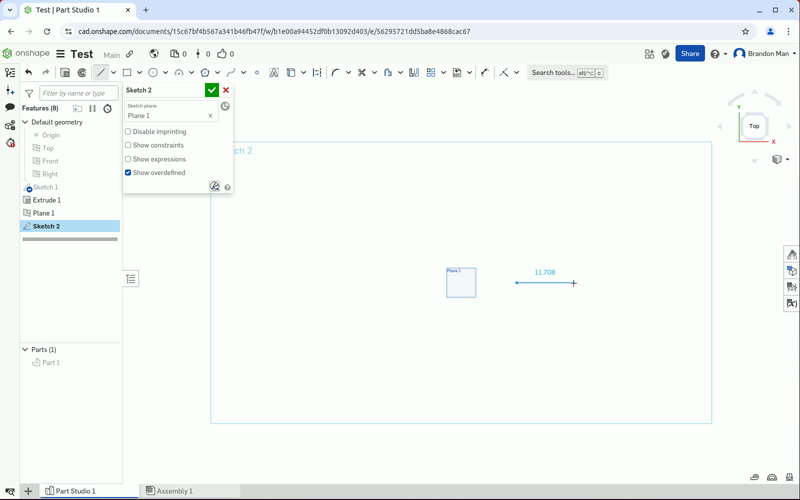
click(573, 282)
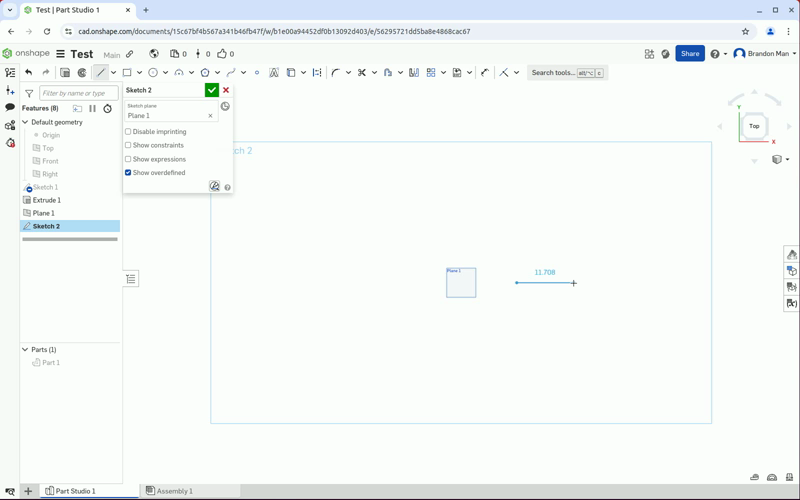
key_up(shift)
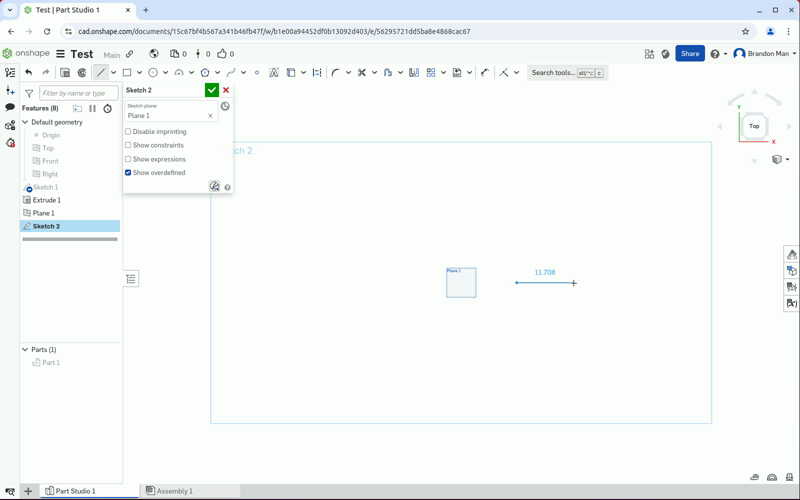
key_down(shift)
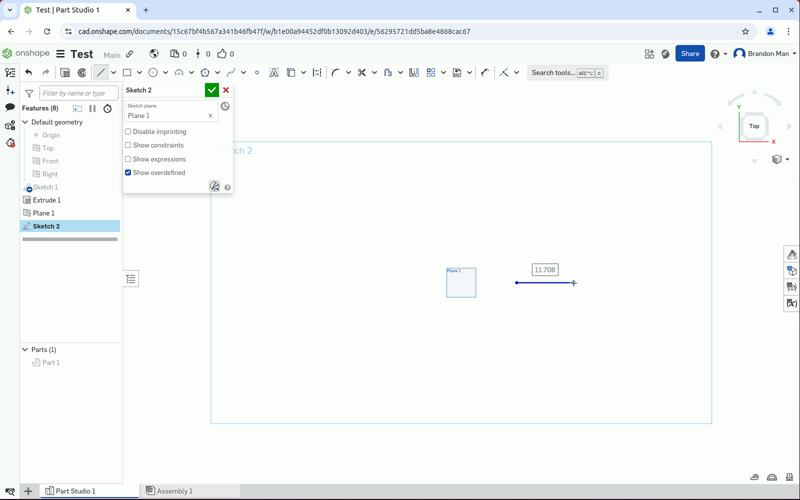
mouse_move(589, 282)
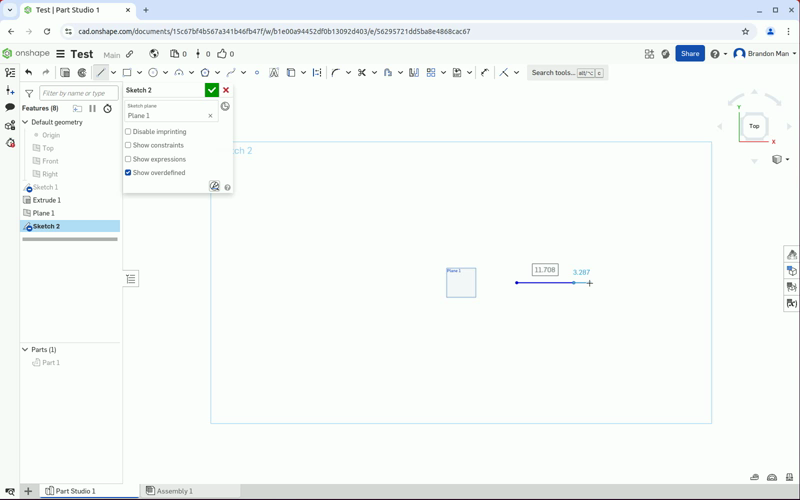
mouse_move(573, 226)
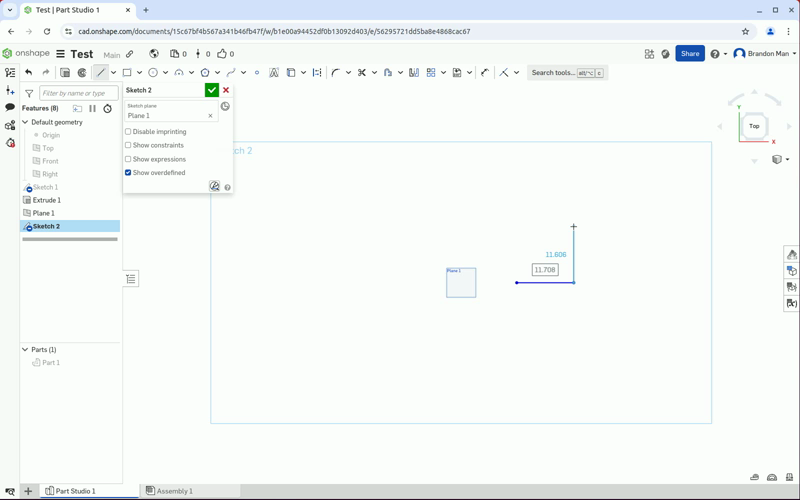
click(573, 226)
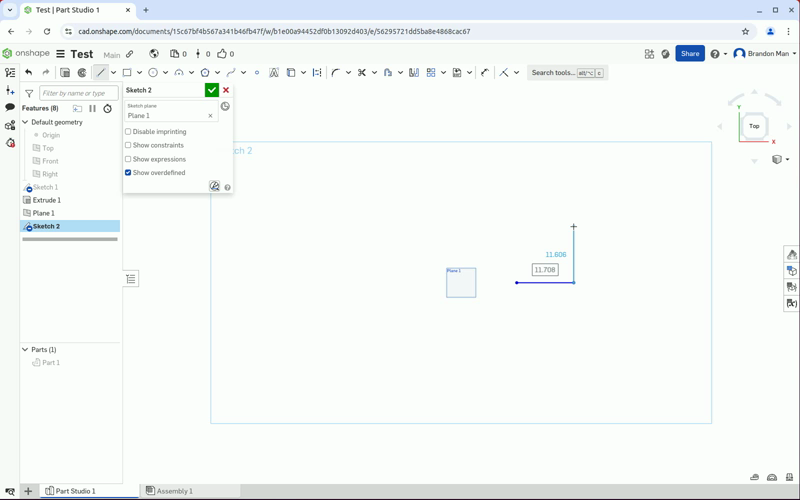
key_up(shift)
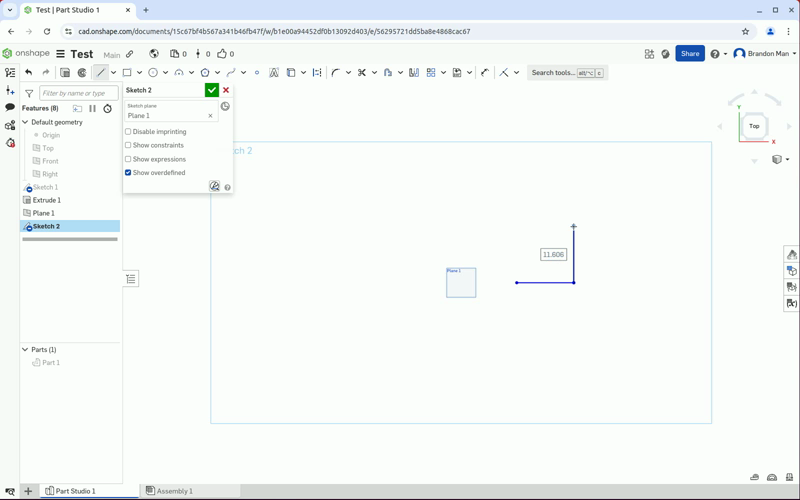
key_down(shift)
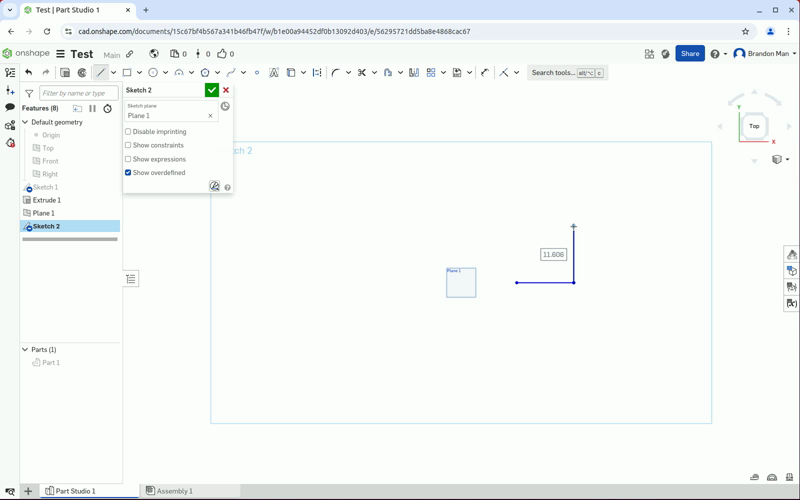
mouse_move(589, 226)
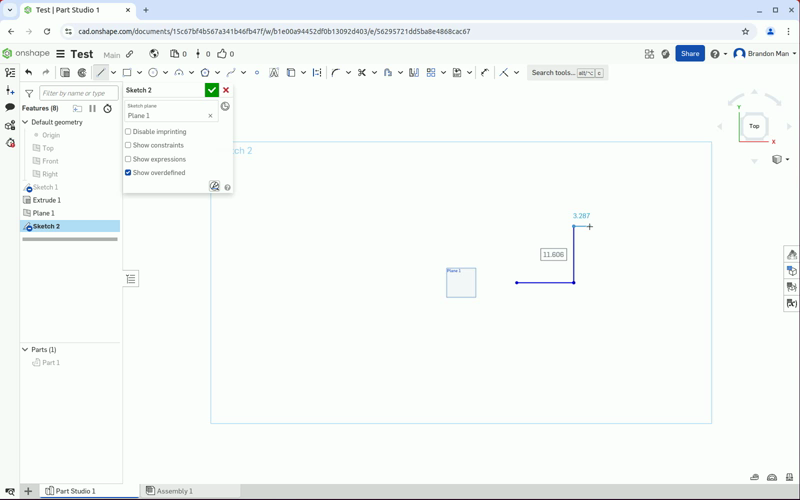
mouse_move(516, 226)
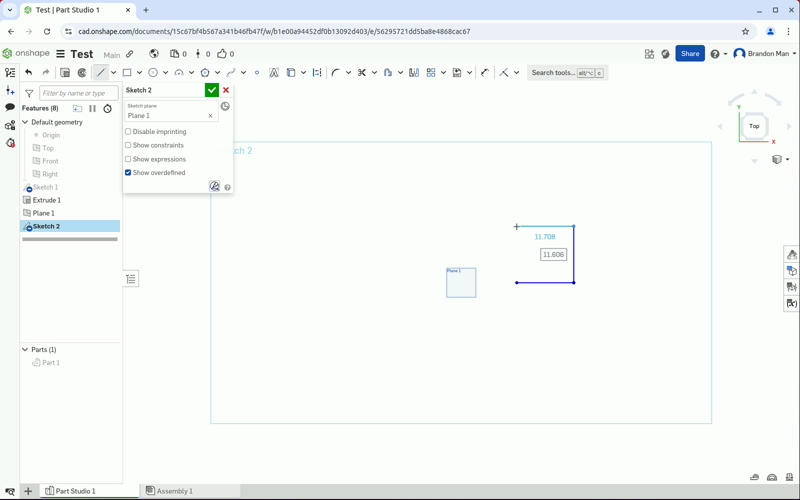
click(516, 226)
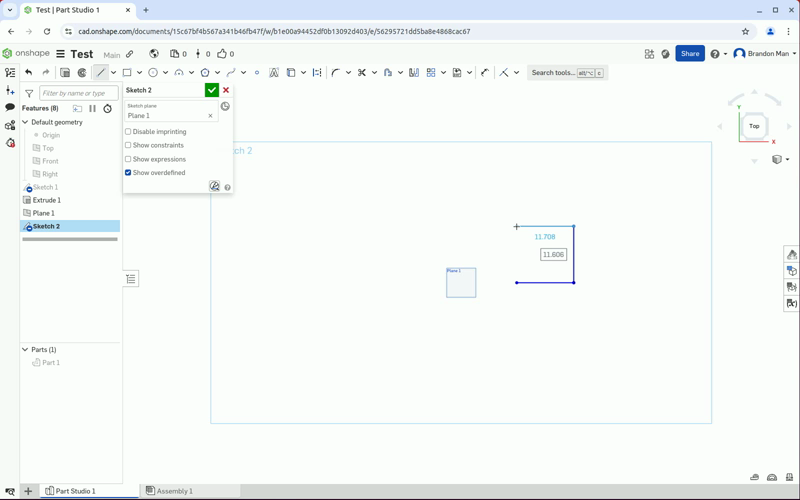
key_up(shift)
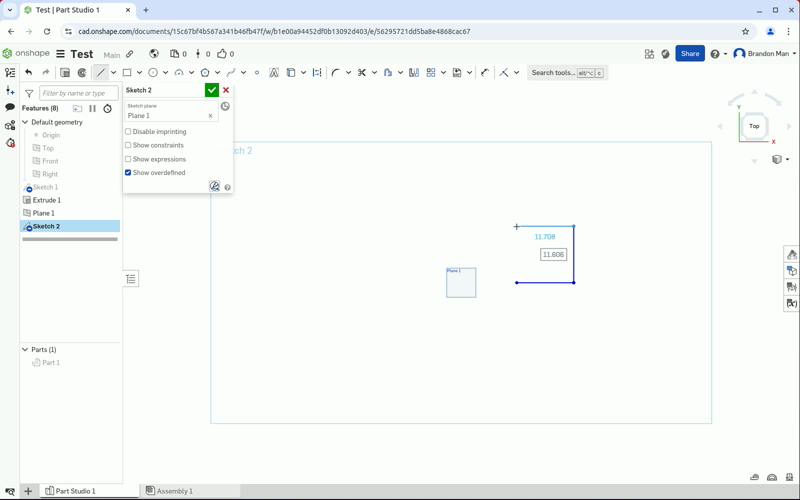
mouse_move(546, 226)
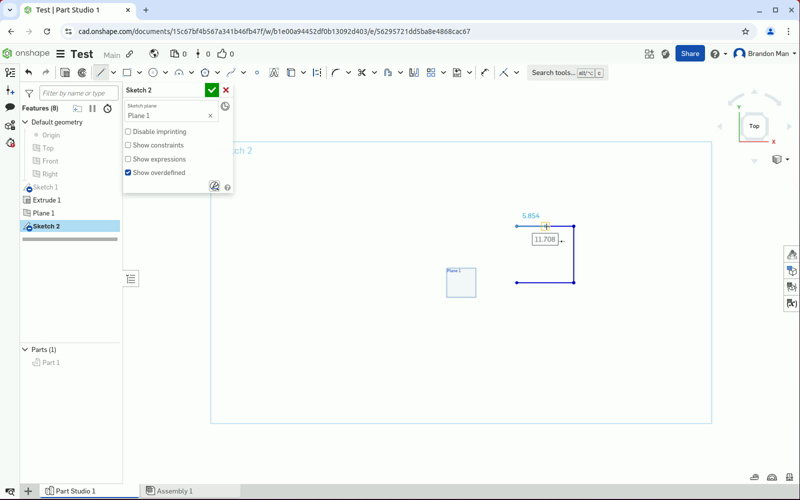
key_down(shift)
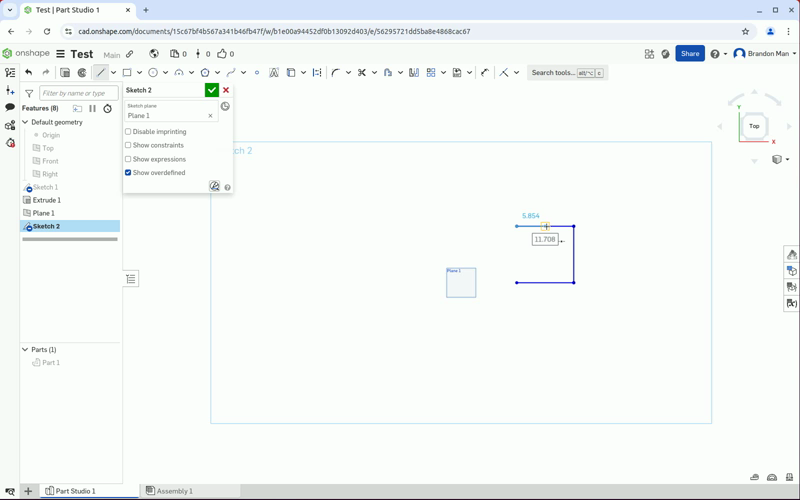
mouse_move(516, 282)
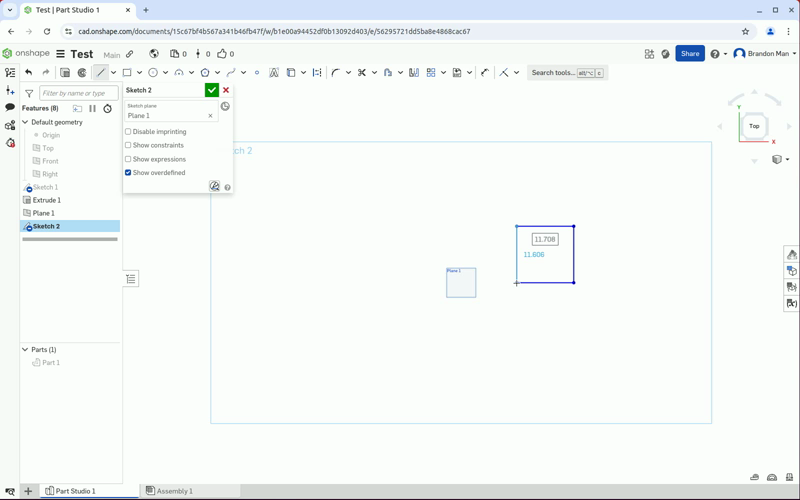
key_up(shift)
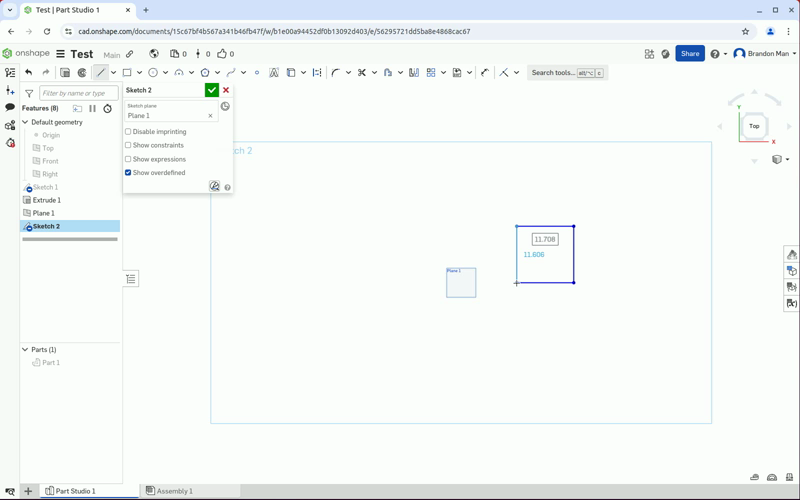
click(516, 282)
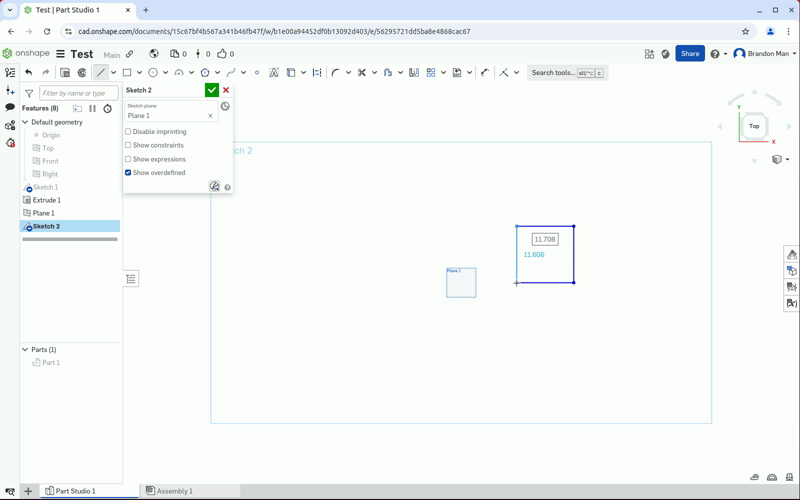
key(esc)
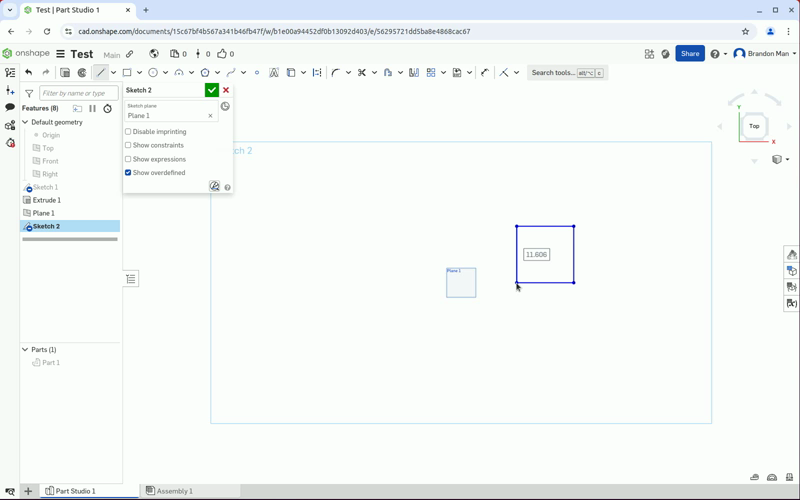
mouse_move(520, 233)
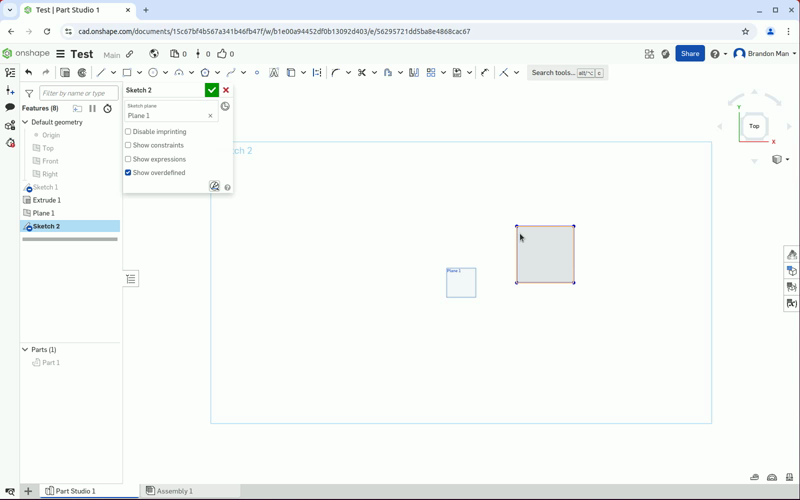
click(520, 233)
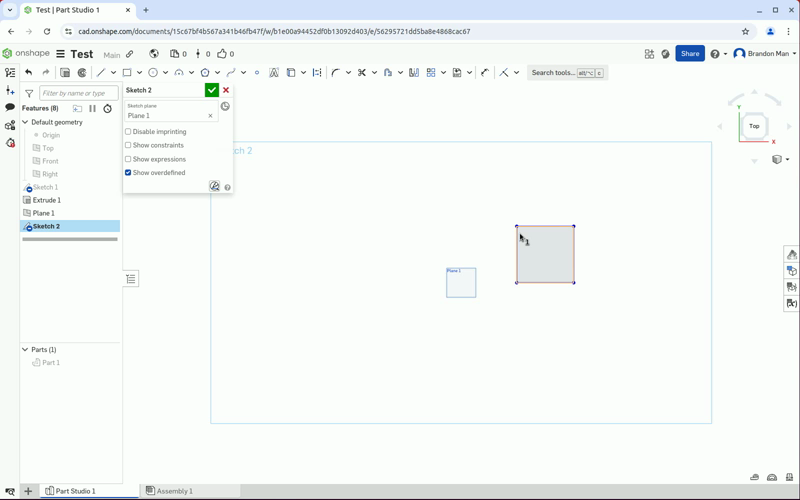
mouse_move(73, 352)
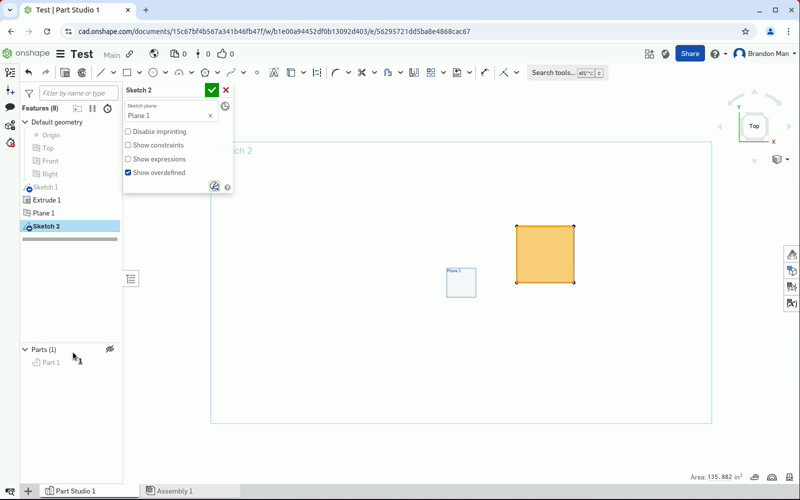
key(shift+y)
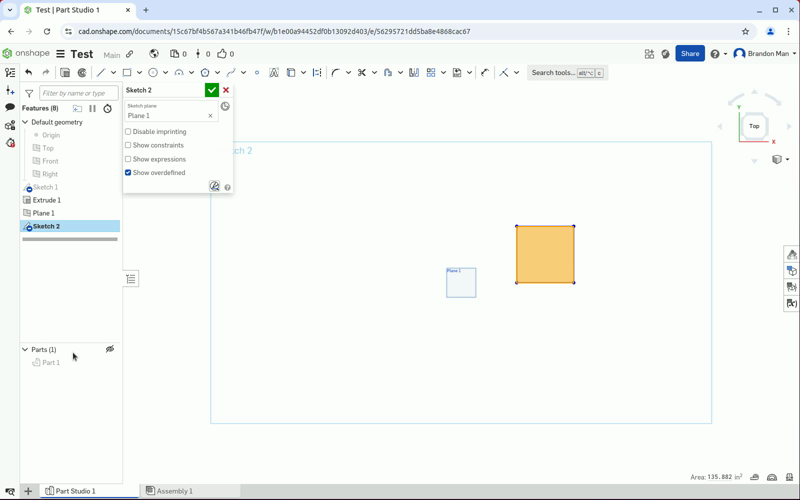
key(shift+e)
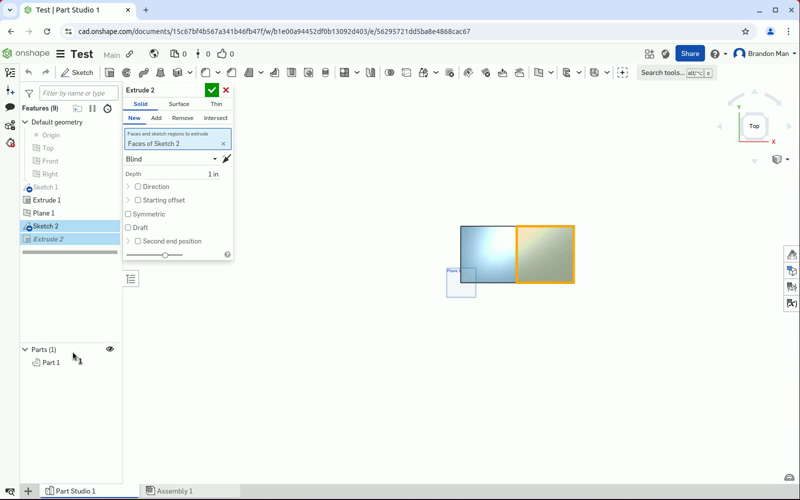
mouse_move(143, 106)
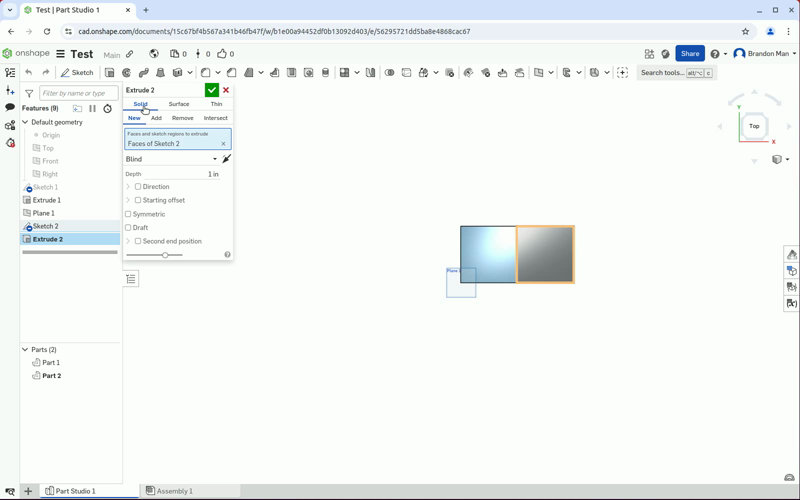
click(143, 106)
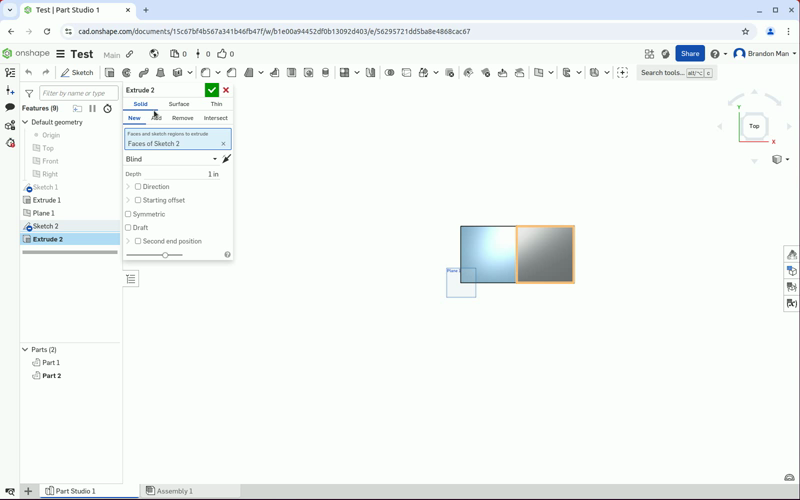
mouse_move(186, 120)
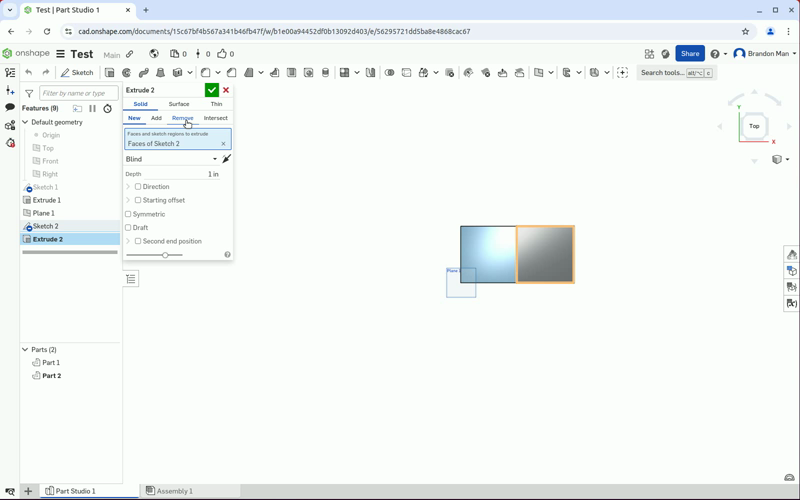
click(186, 120)
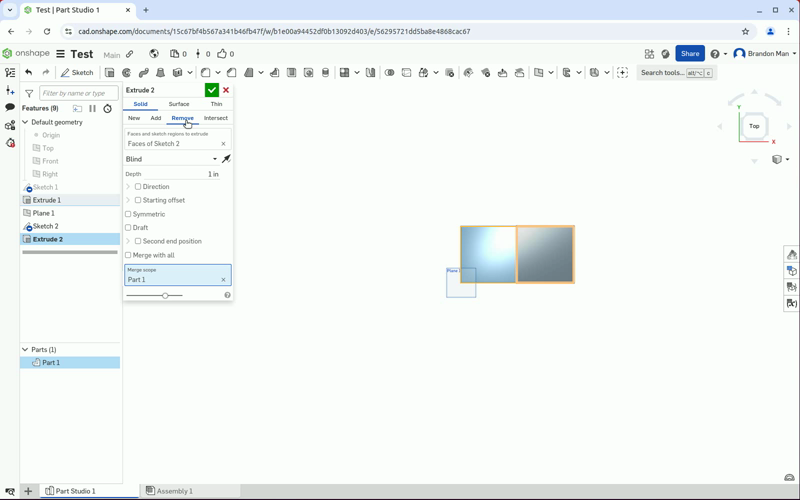
key(tab, 4)
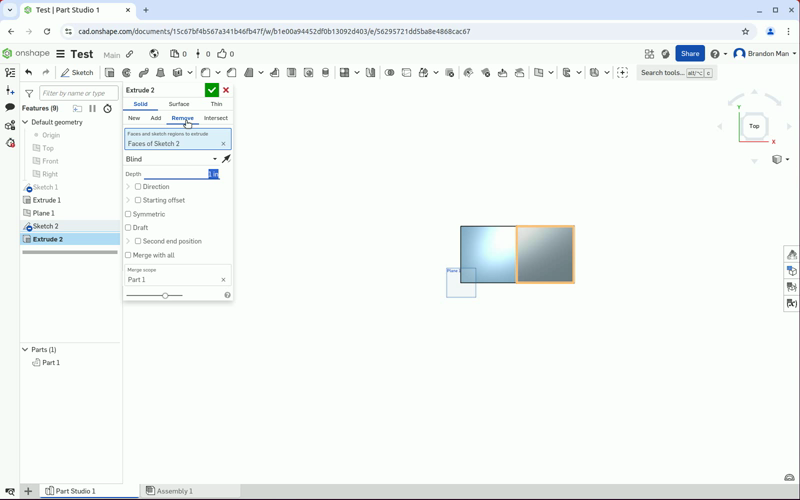
text(11.554)
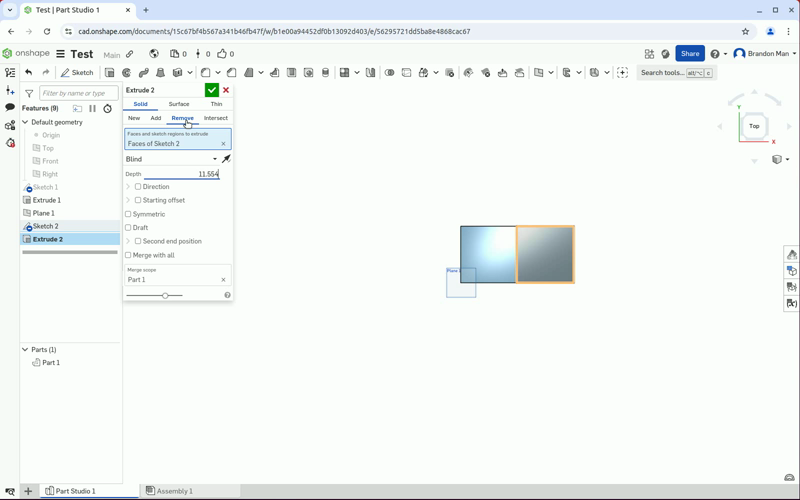
key(tab, 6)
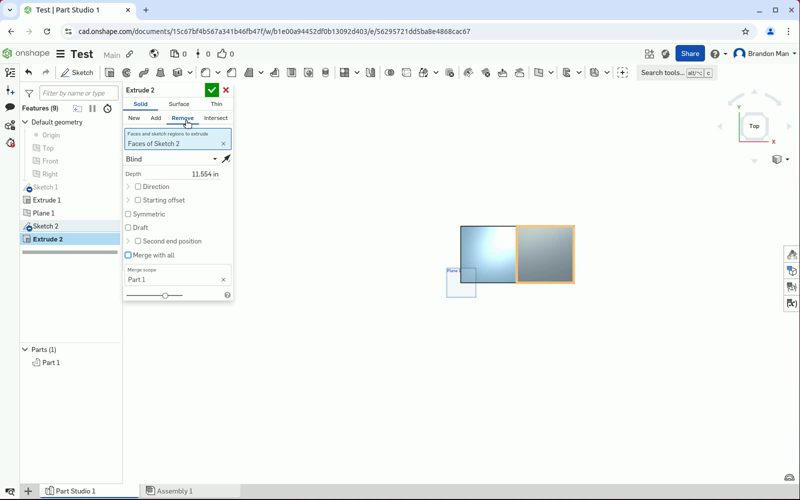
key(space)
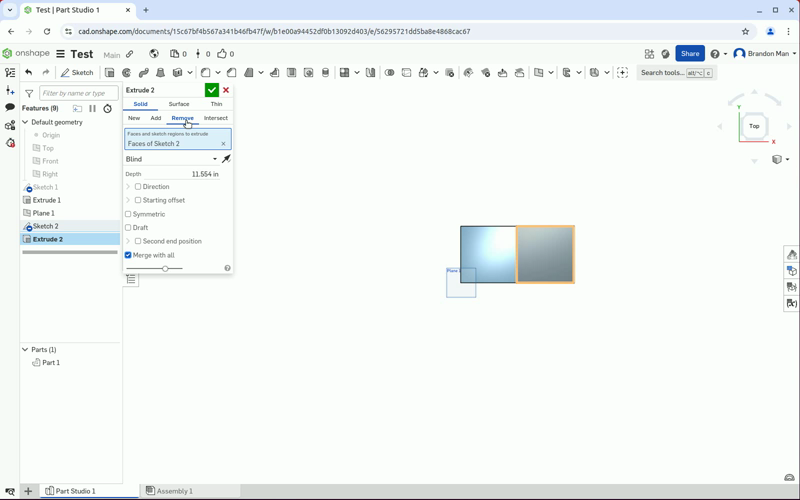
key(enter)
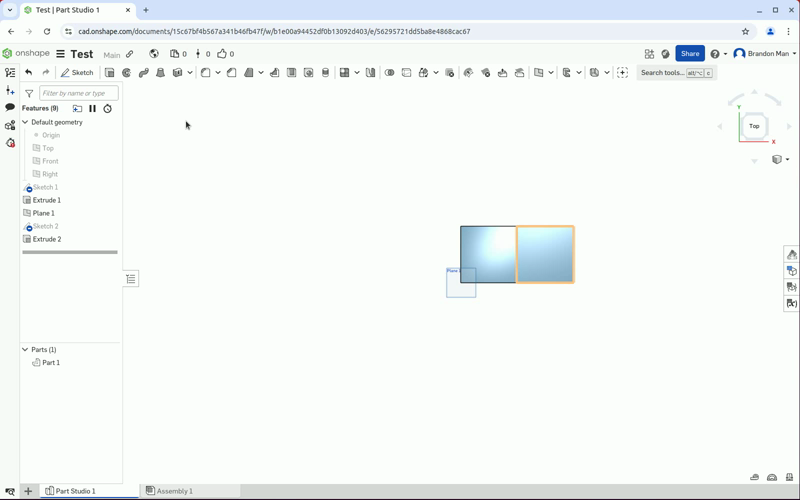
key(shift+h)
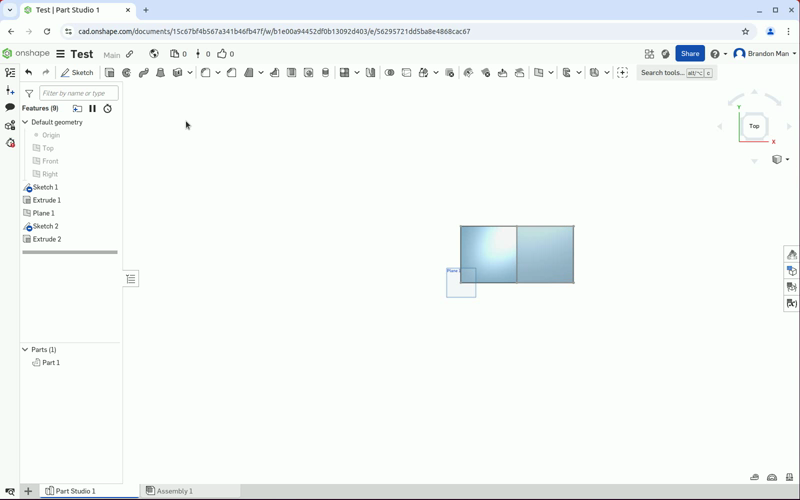
key(shift+h)
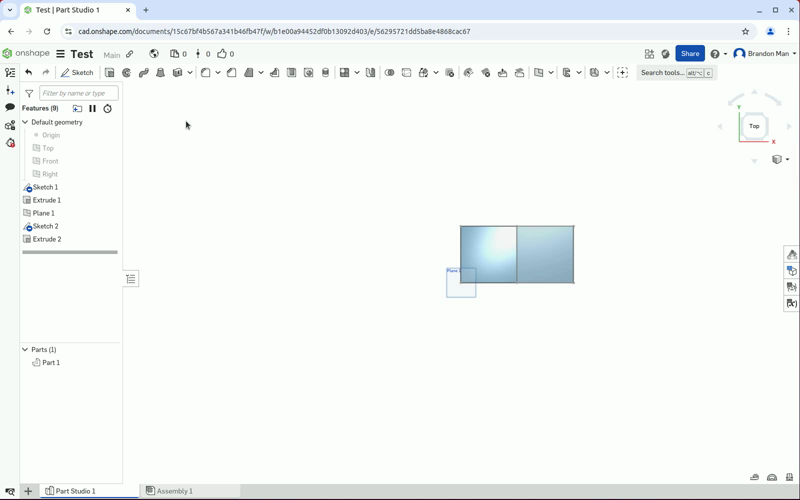
key(shift+7)
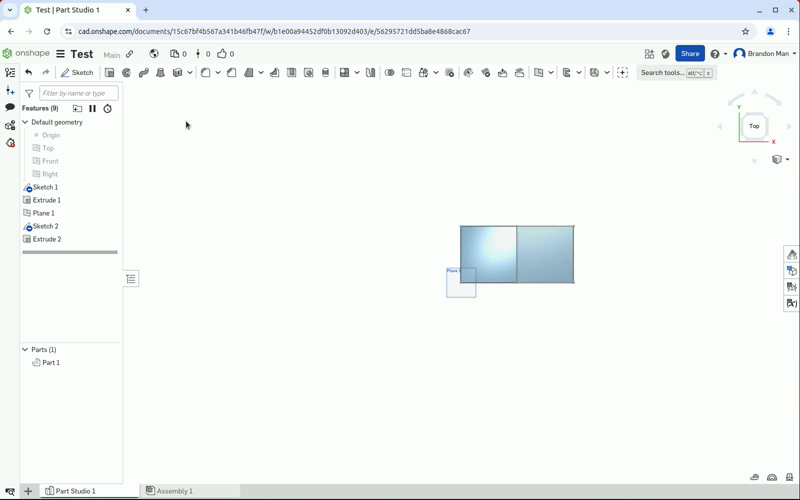
key(up, 3)
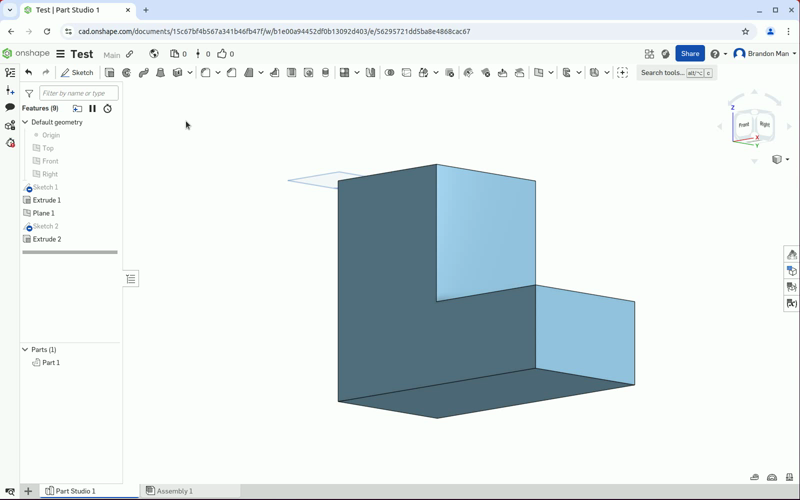
key(left, 3)
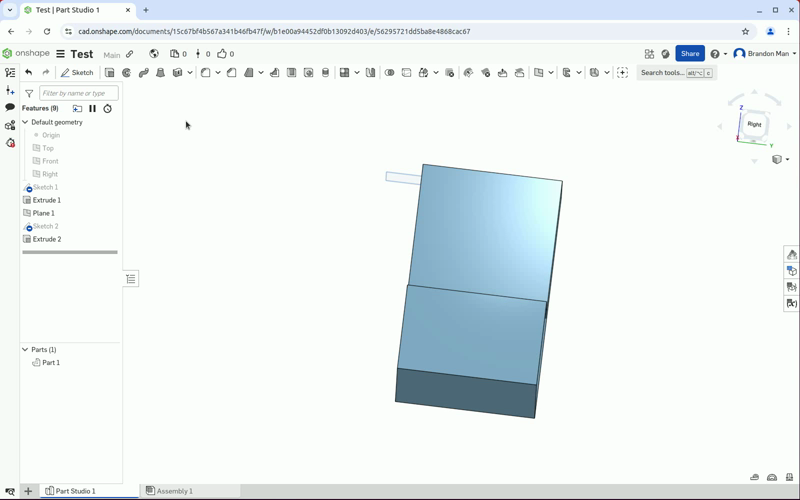
key(right, 3)
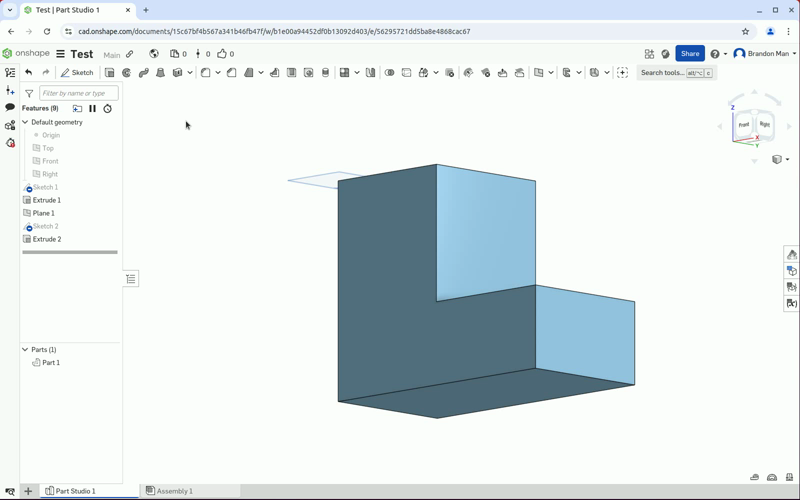
key(down, 3)
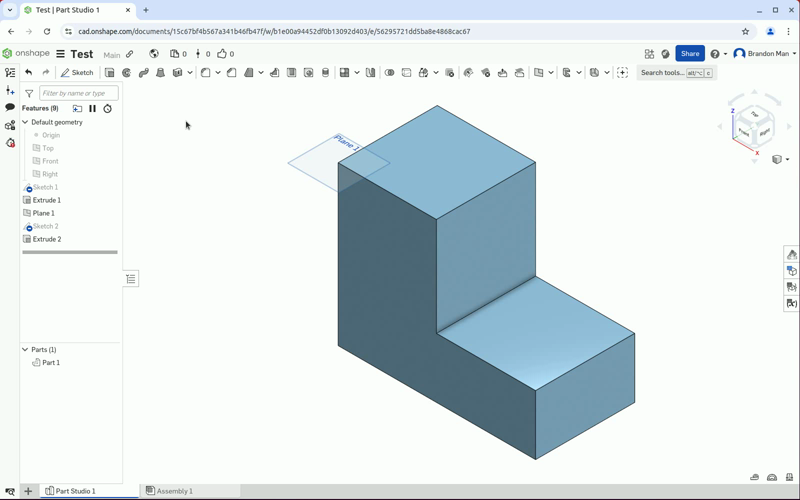
mouse_move(73, 189)
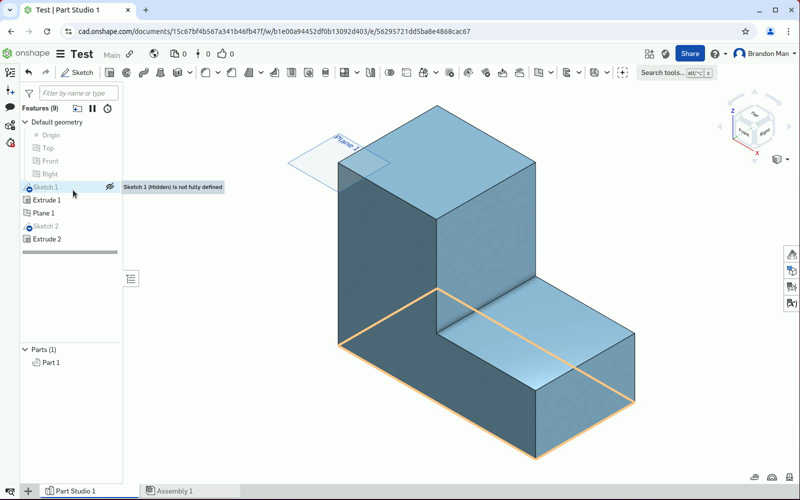
click(73, 189)